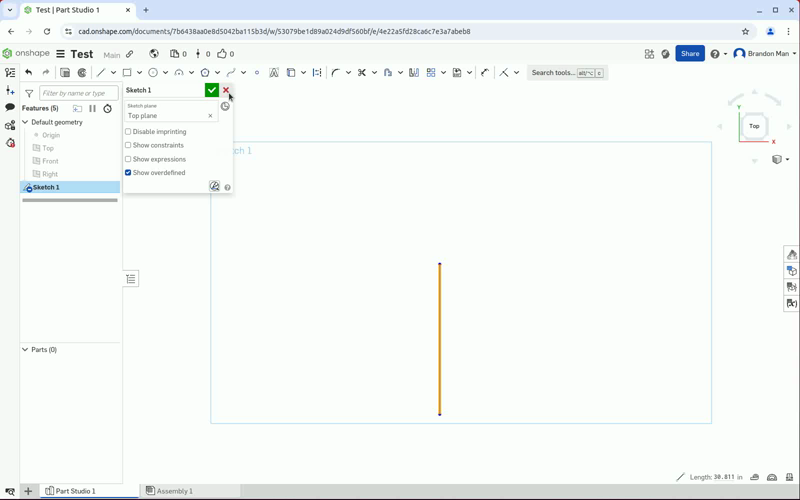
key(shift+h)
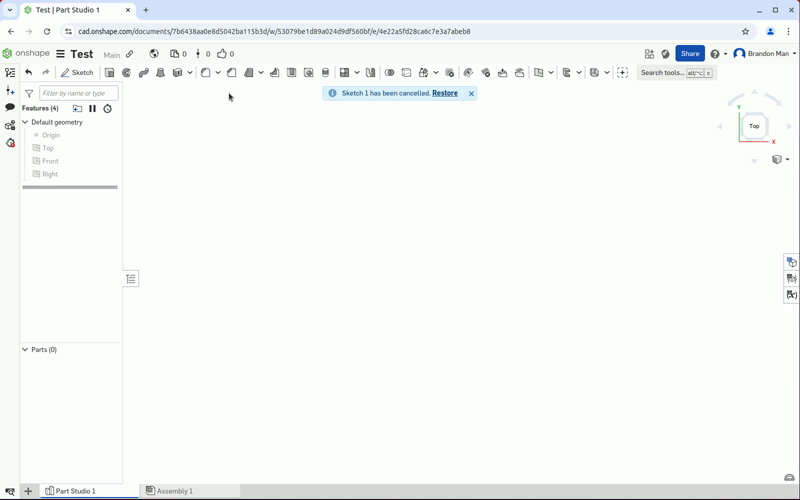
mouse_move(73, 352)
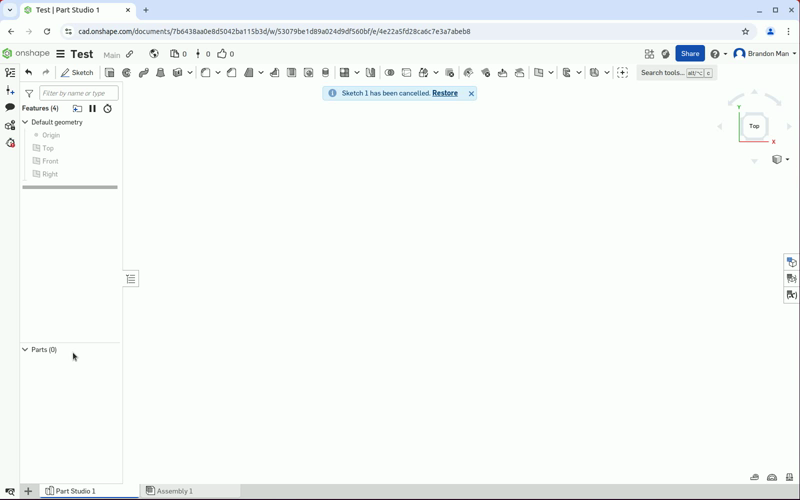
key(y)
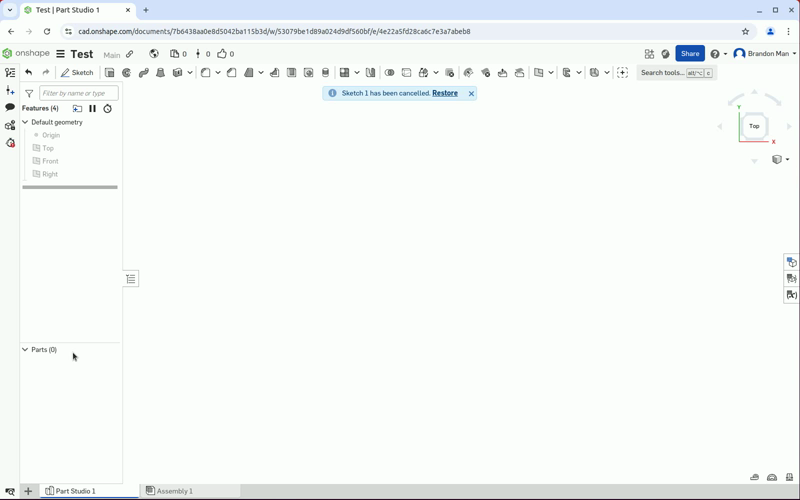
key(shift+p)
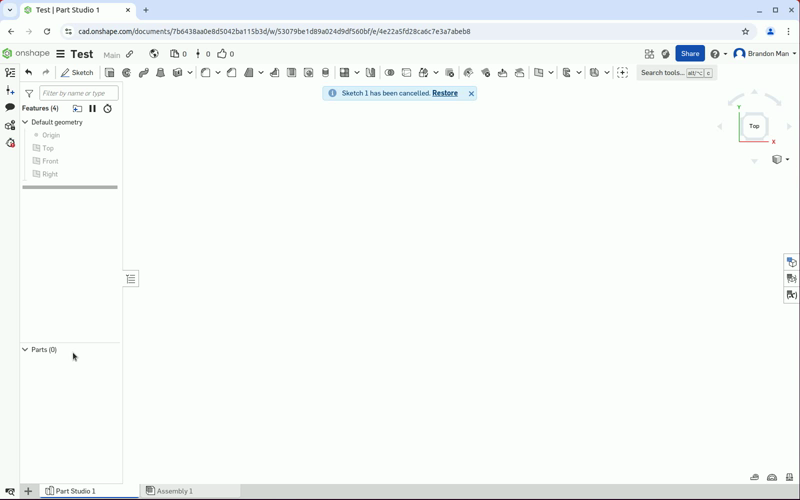
key(space)
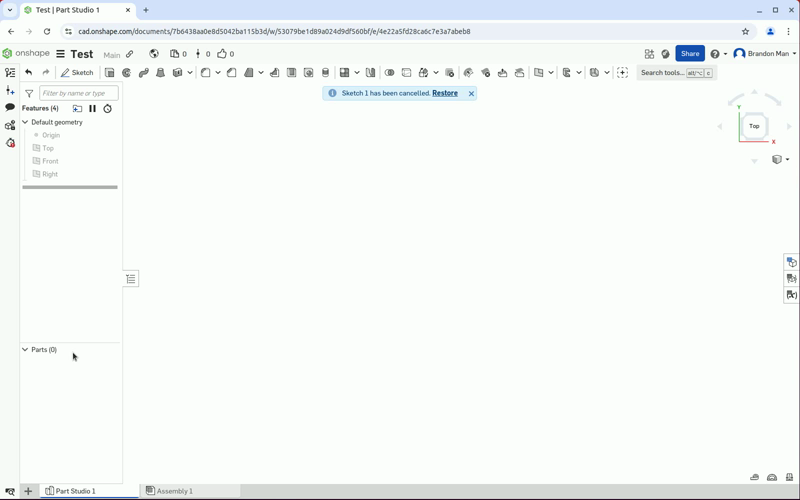
key_down(shift)
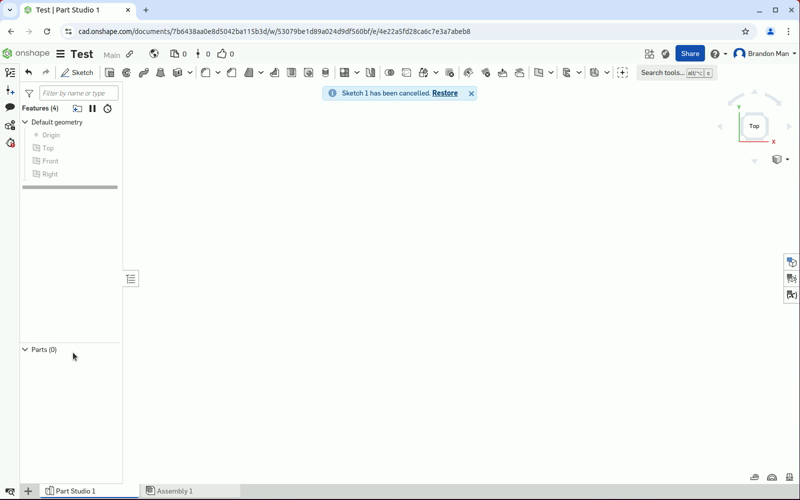
key(up)
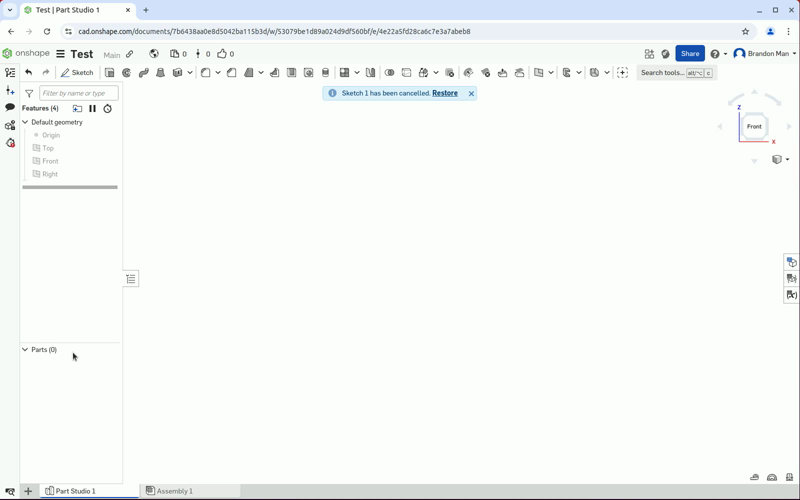
key_up(shift)
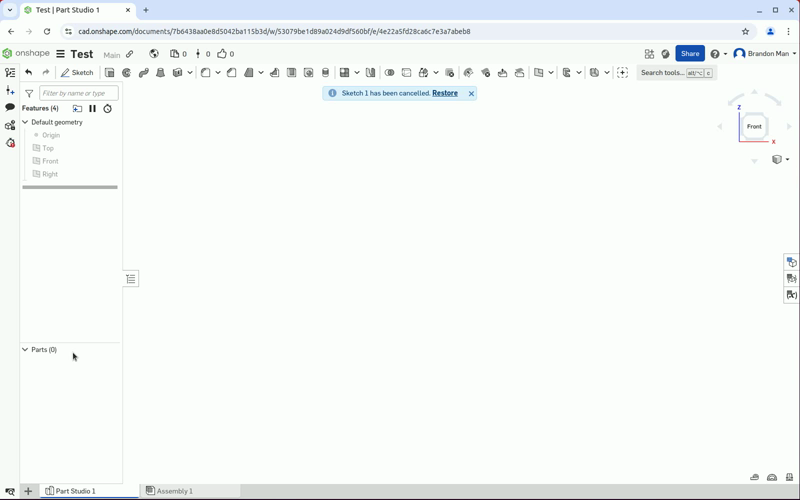
mouse_move(73, 352)
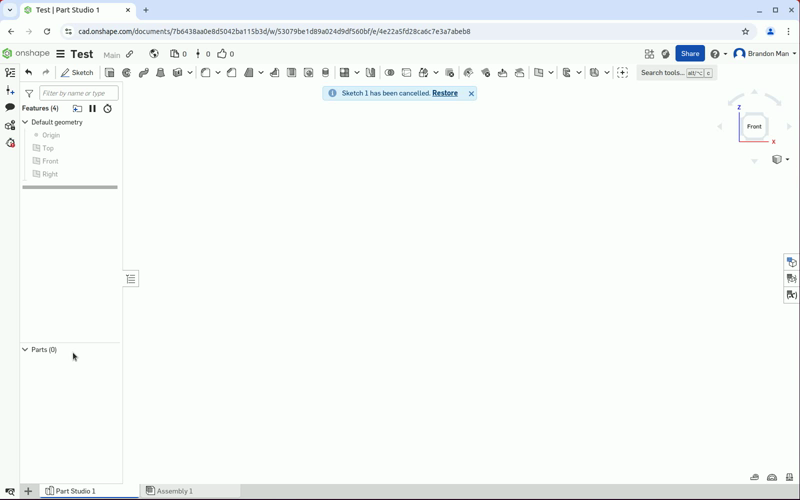
key(shift+y)
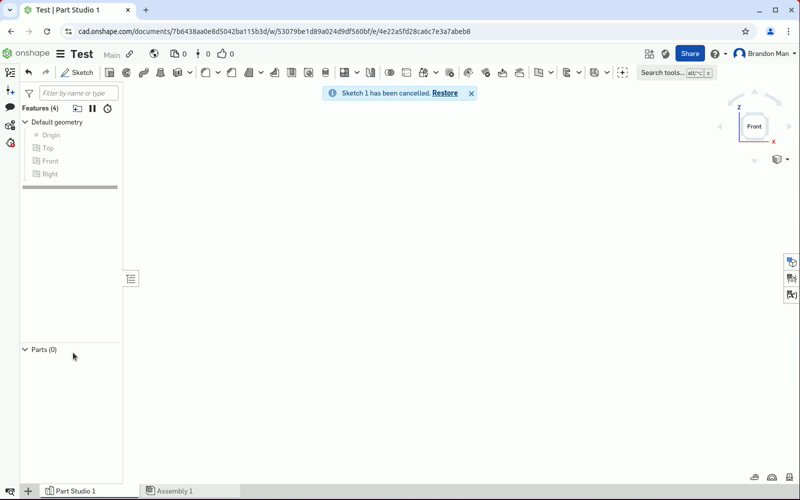
key(shift+s)
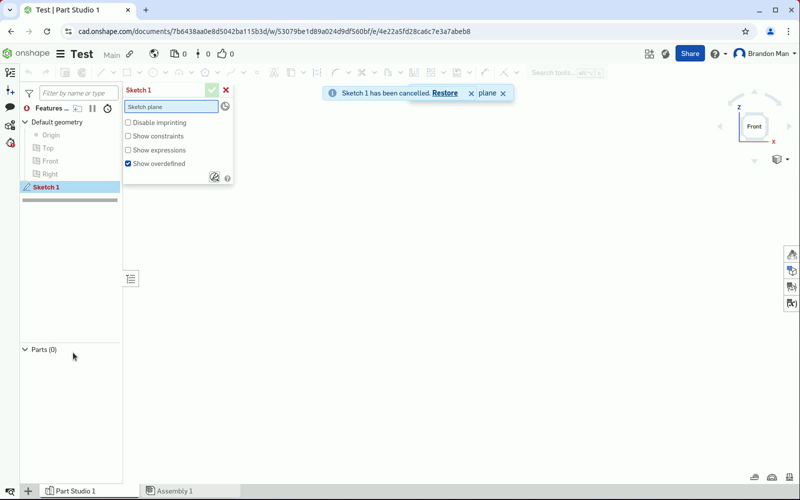
mouse_move(73, 163)
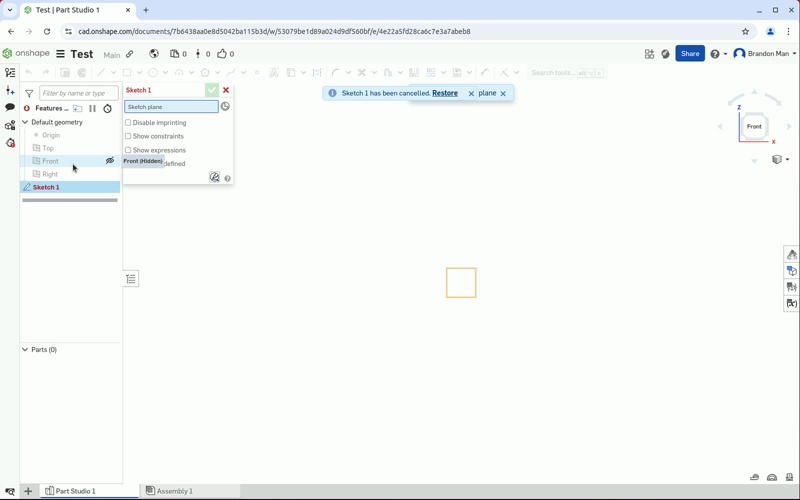
click(73, 163)
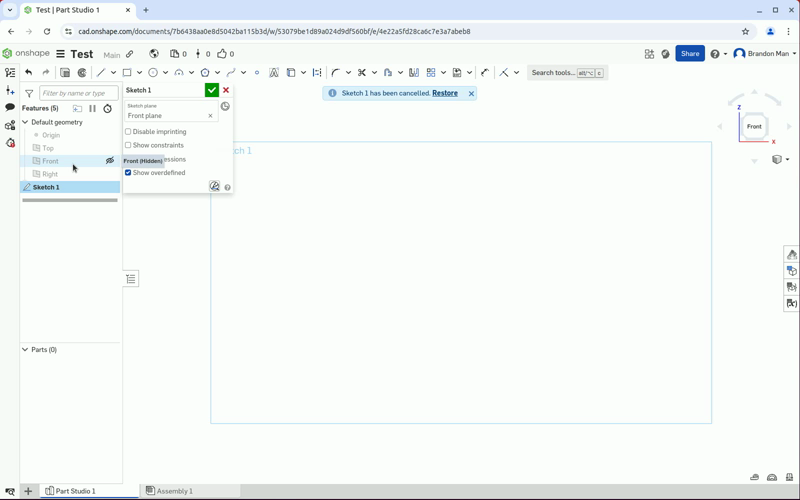
mouse_move(73, 352)
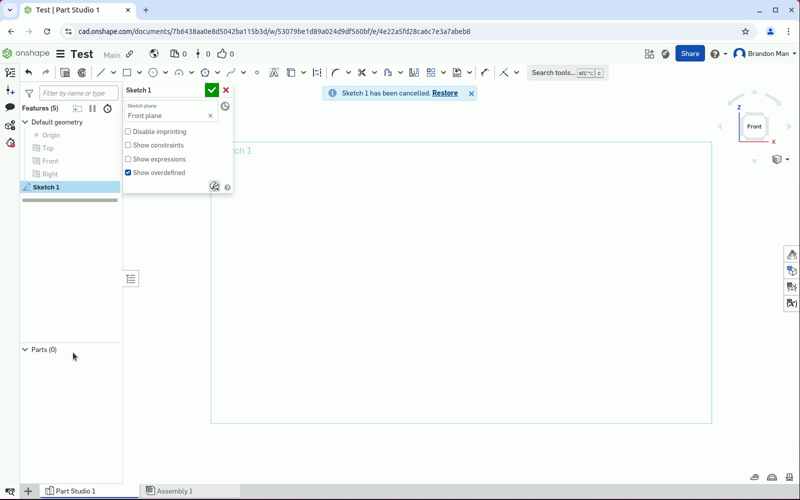
key(y)
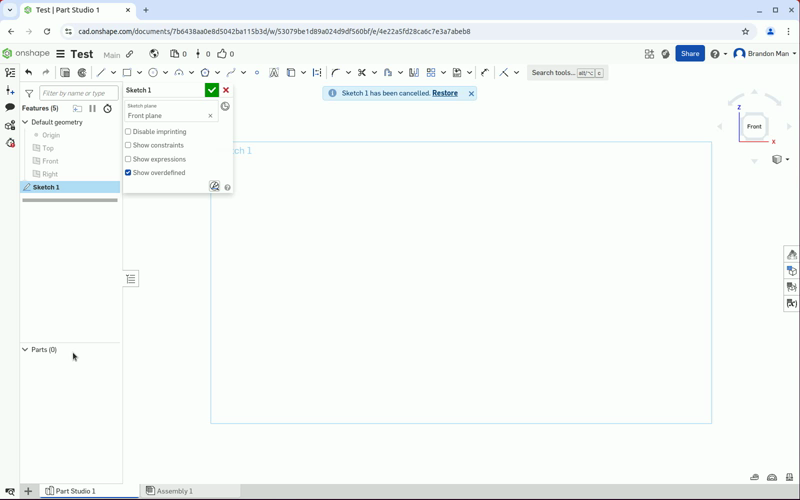
key(l)
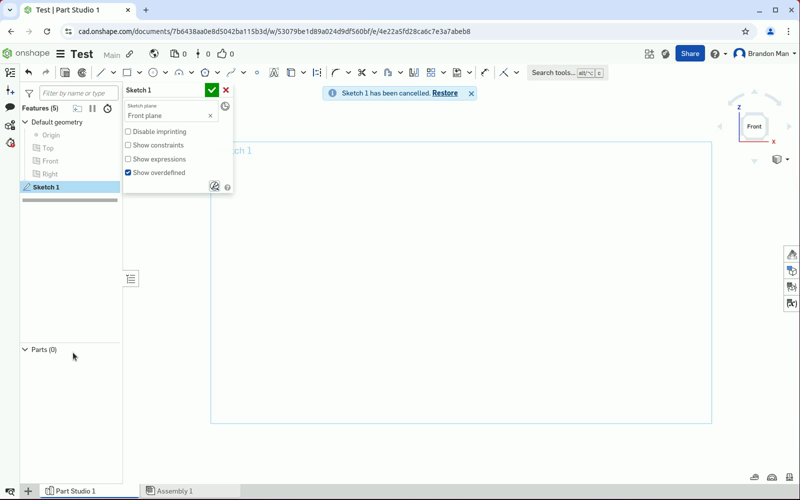
key_down(shift)
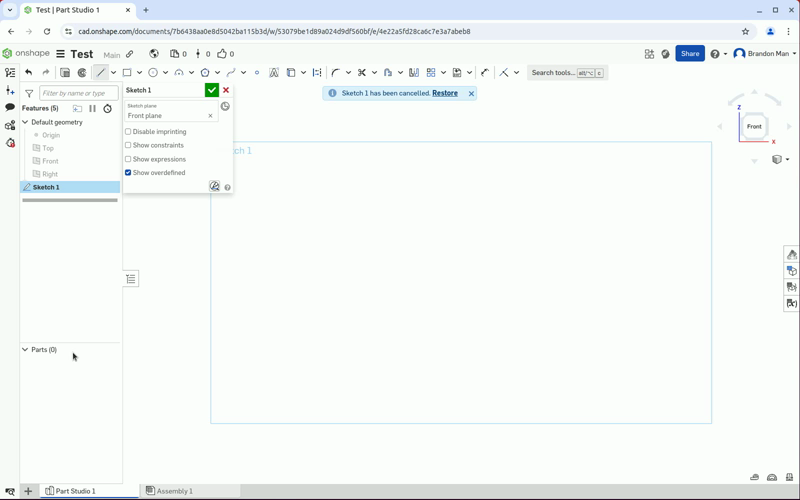
mouse_move(420, 307)
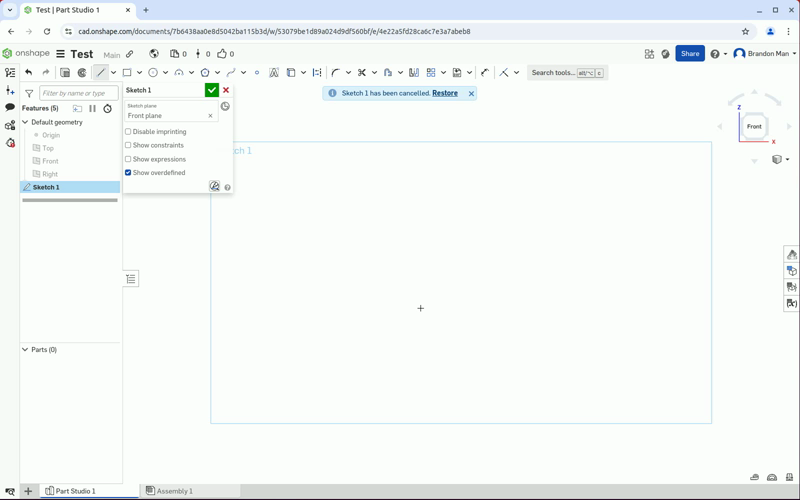
click(420, 307)
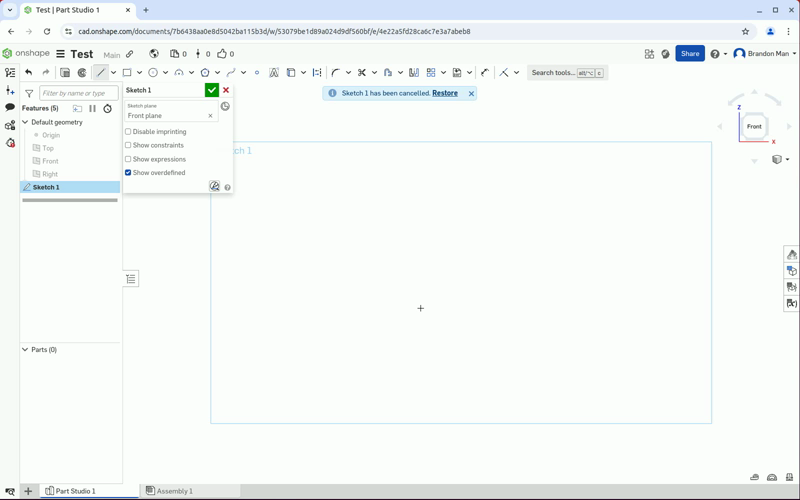
key_up(shift)
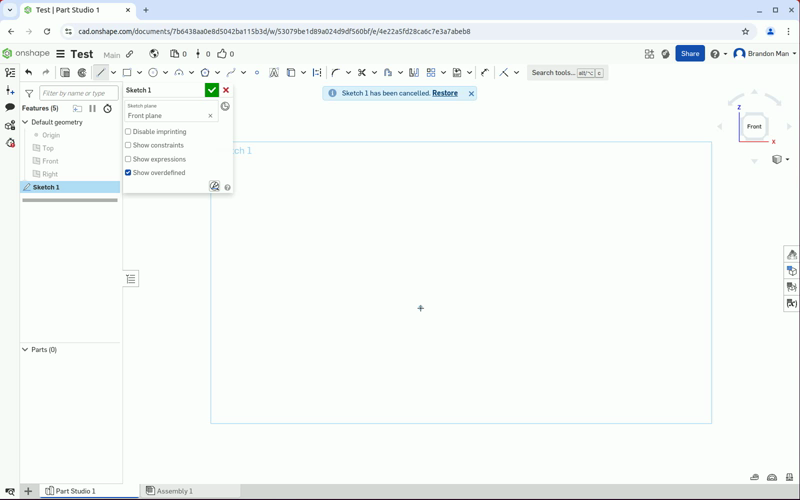
key_down(shift)
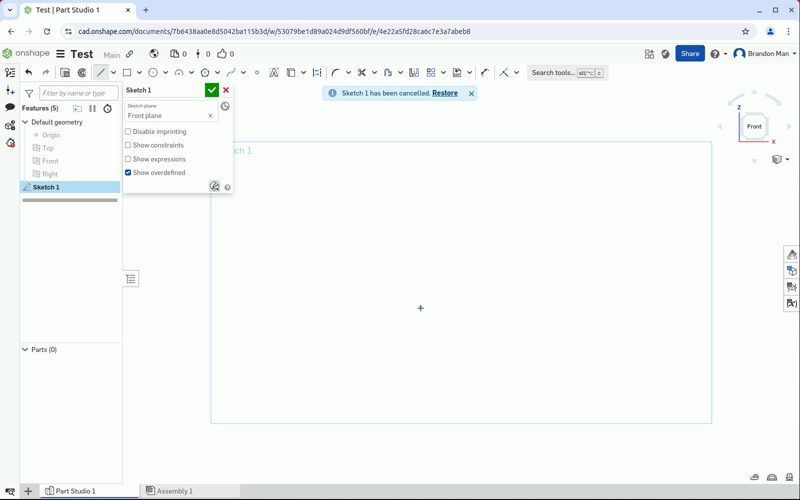
mouse_move(558, 307)
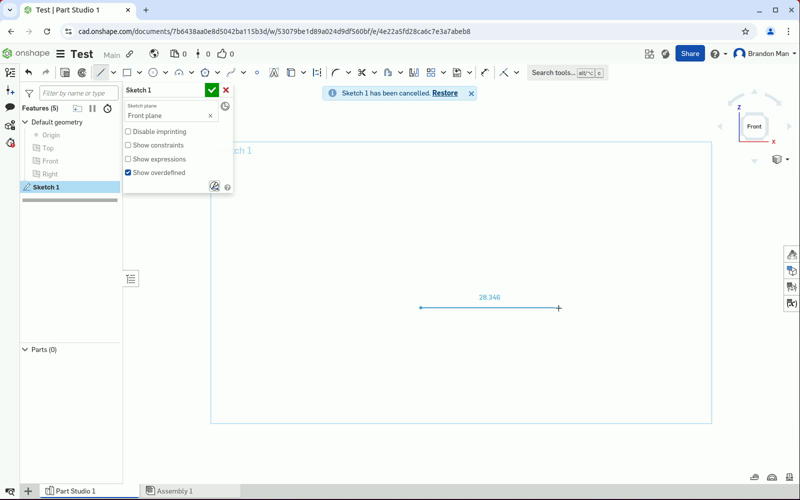
click(558, 307)
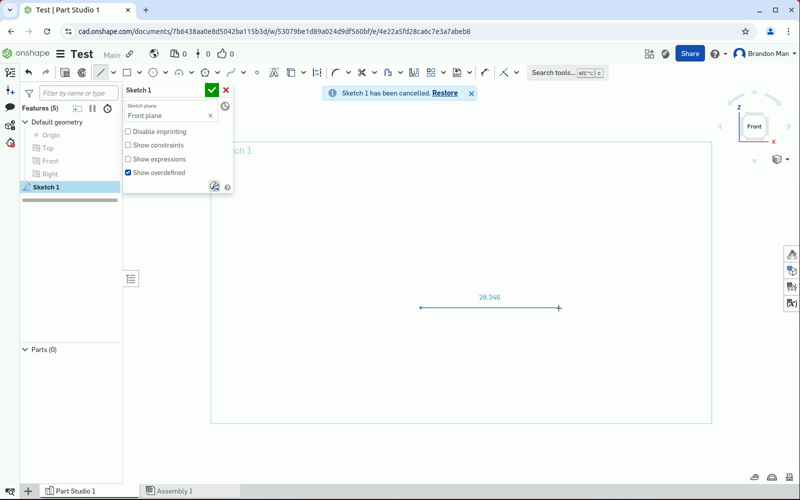
key_up(shift)
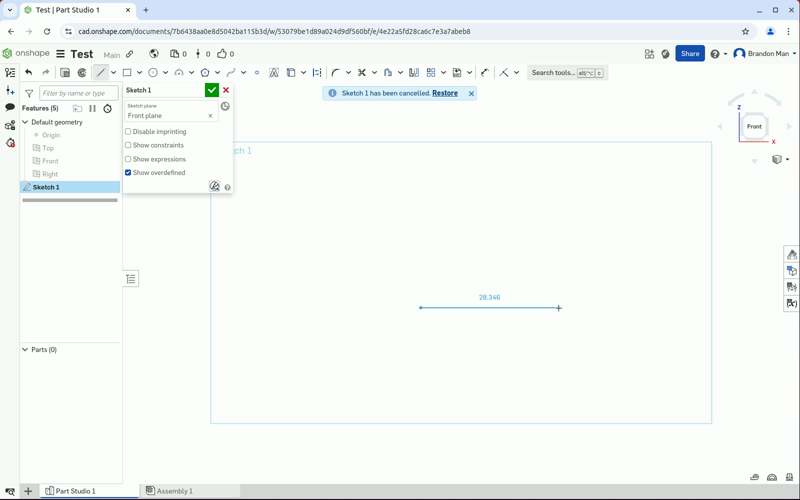
key_down(shift)
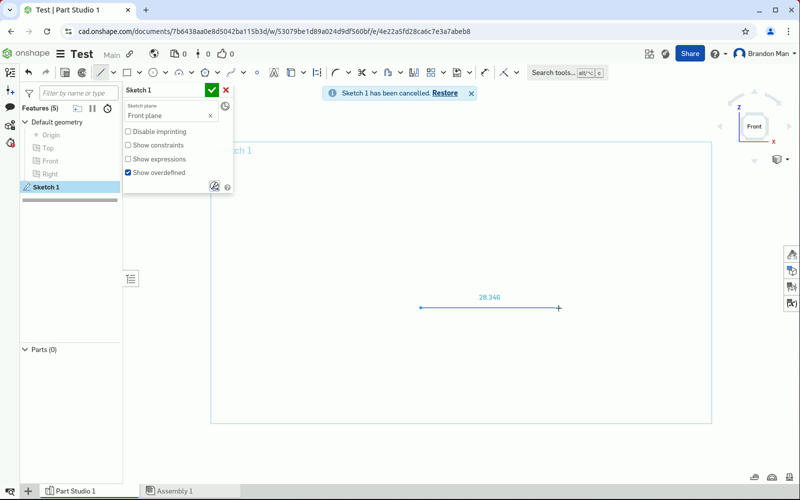
mouse_move(508, 274)
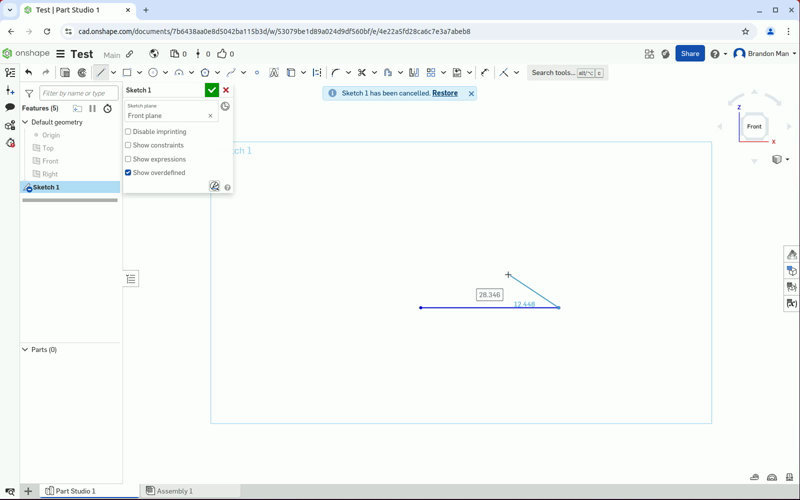
click(508, 274)
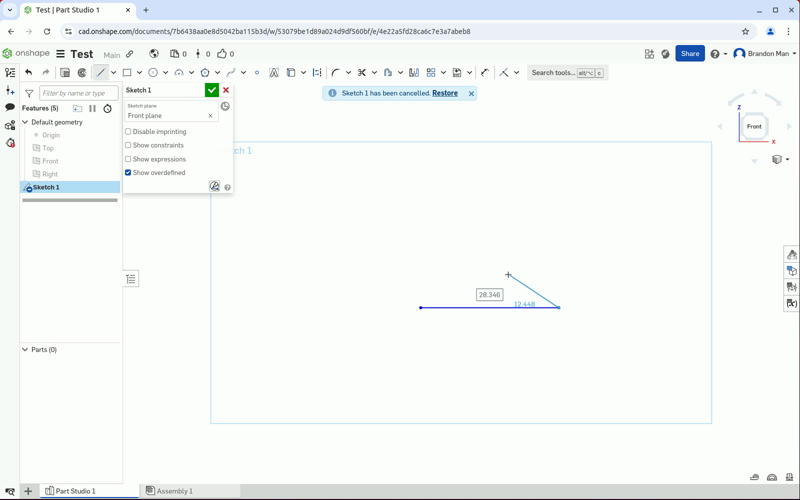
key_up(shift)
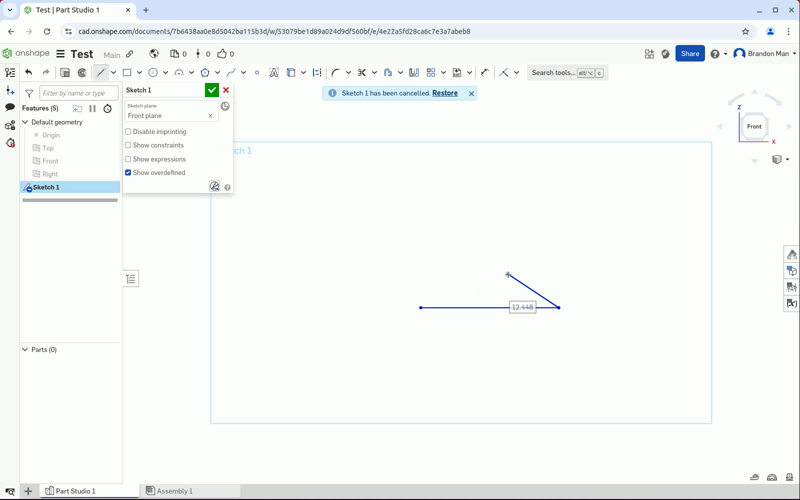
key_down(shift)
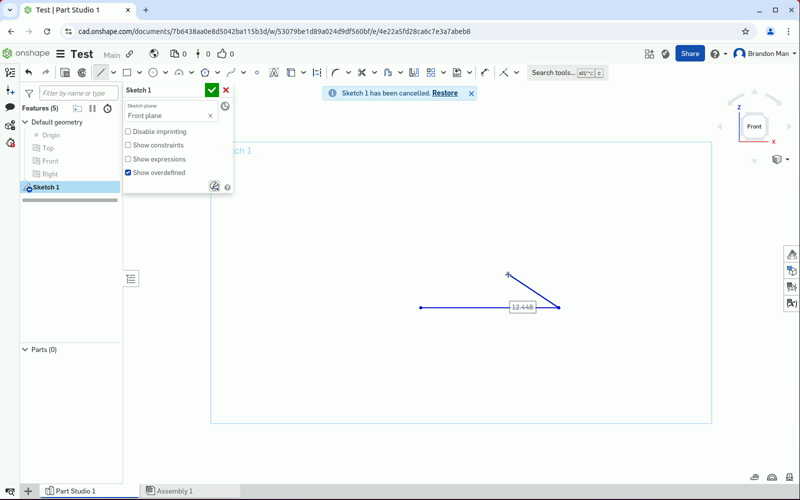
mouse_move(538, 274)
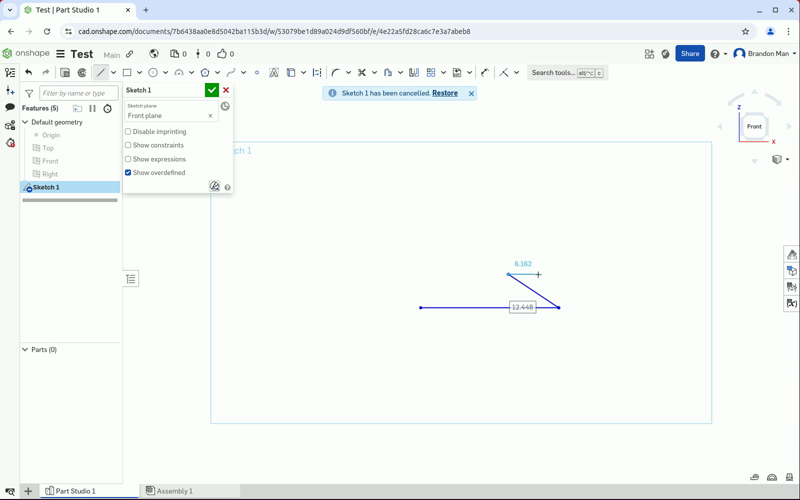
mouse_move(508, 294)
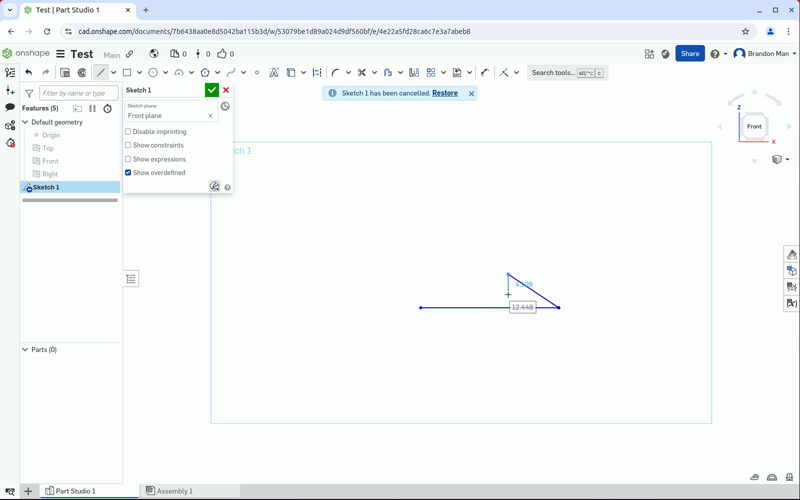
click(508, 294)
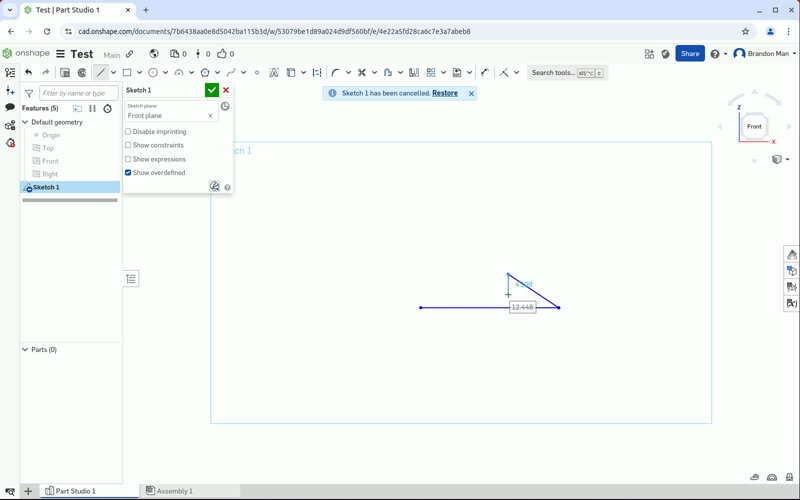
key_up(shift)
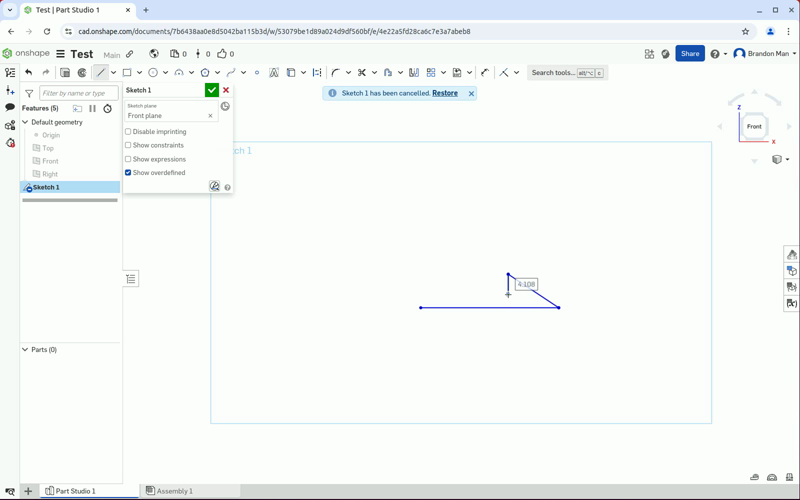
key_down(shift)
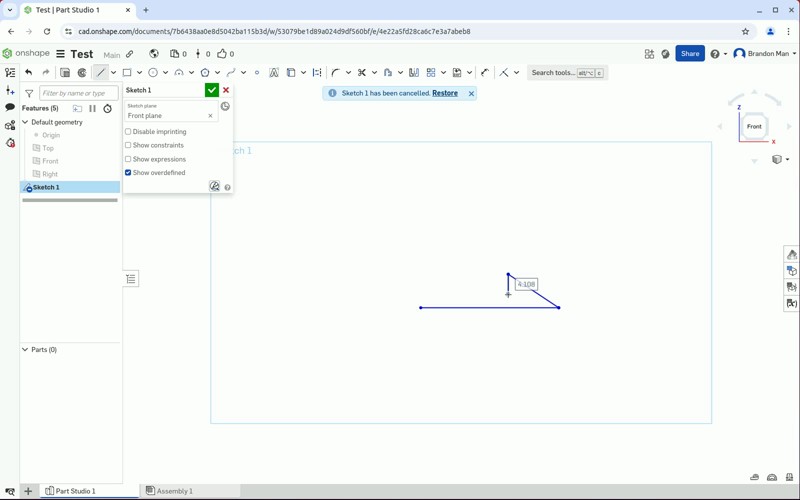
mouse_move(420, 294)
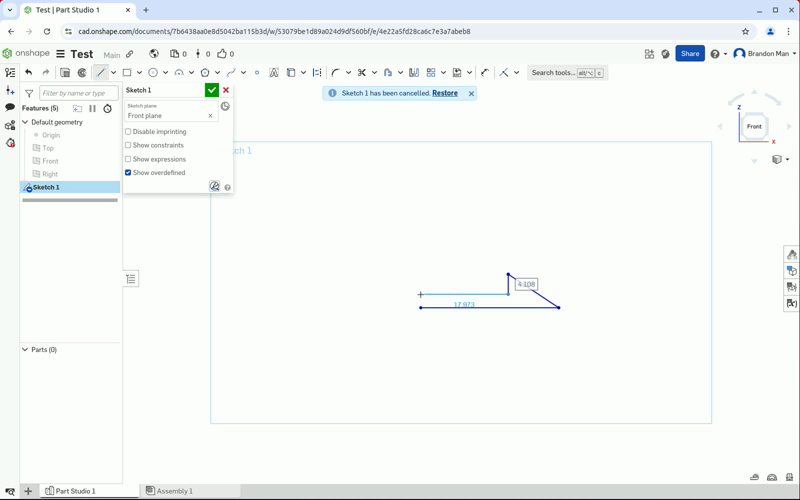
click(420, 294)
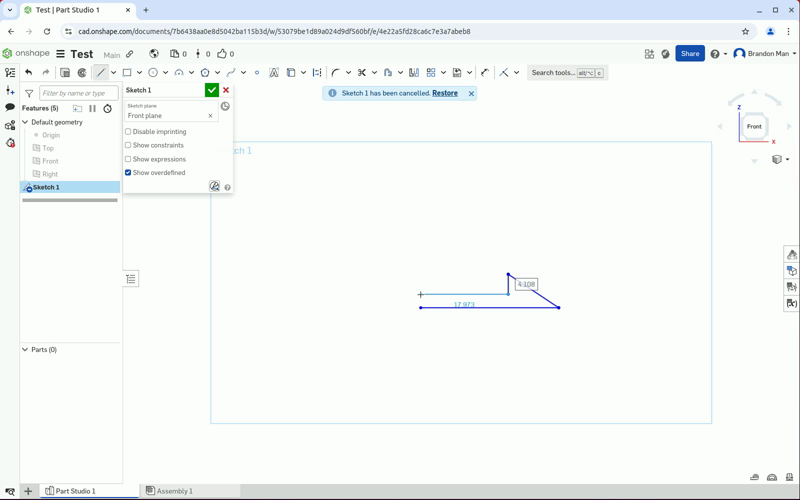
key_up(shift)
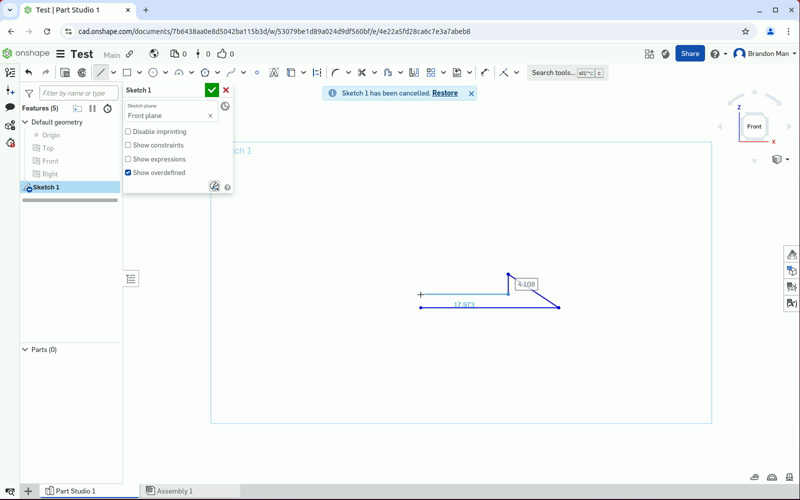
mouse_move(450, 294)
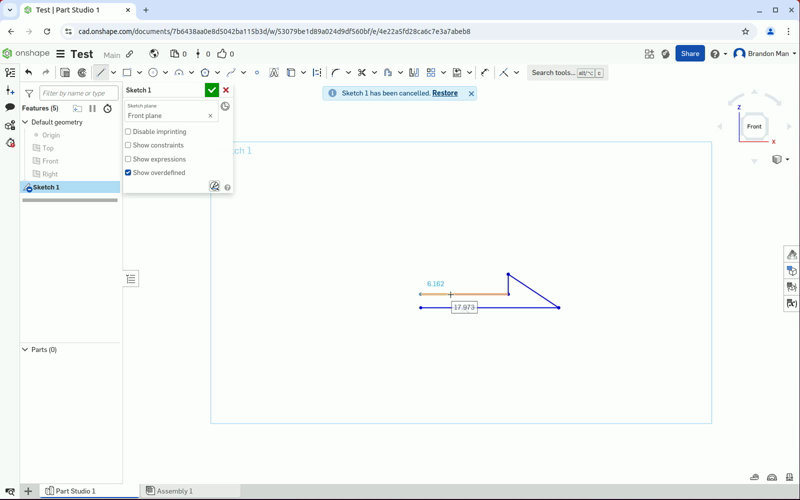
key_down(shift)
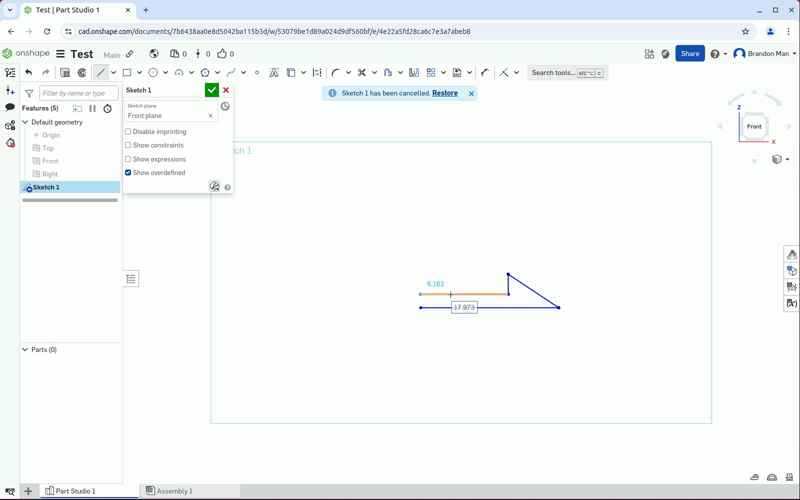
mouse_move(420, 307)
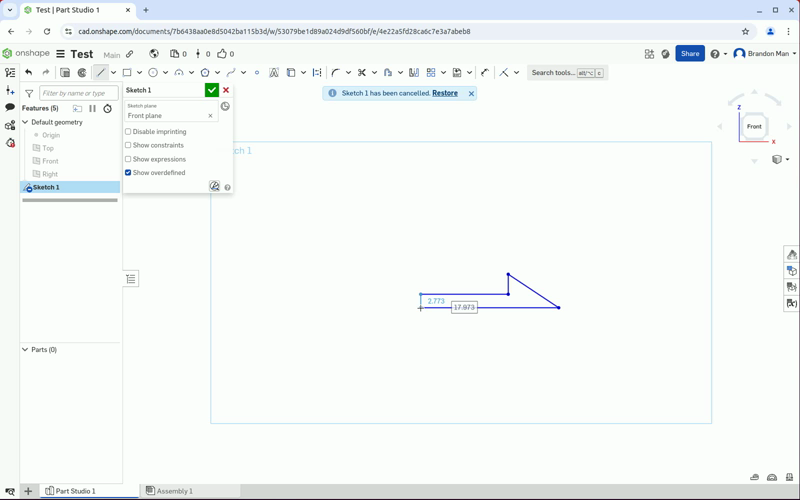
key_up(shift)
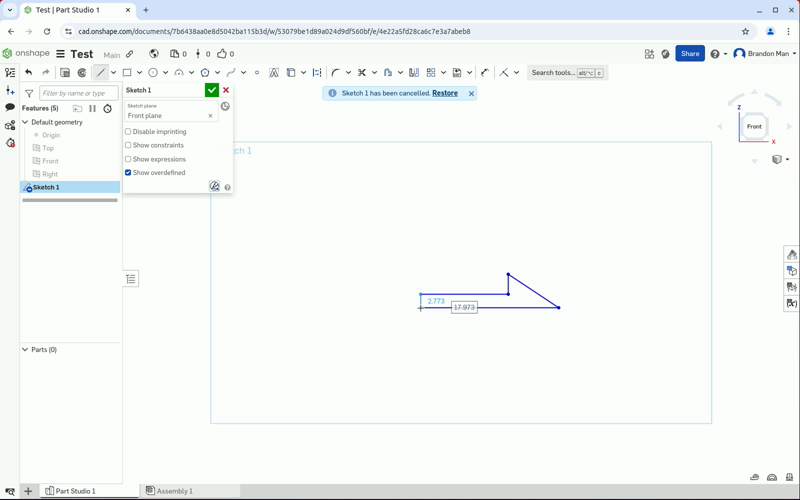
click(420, 307)
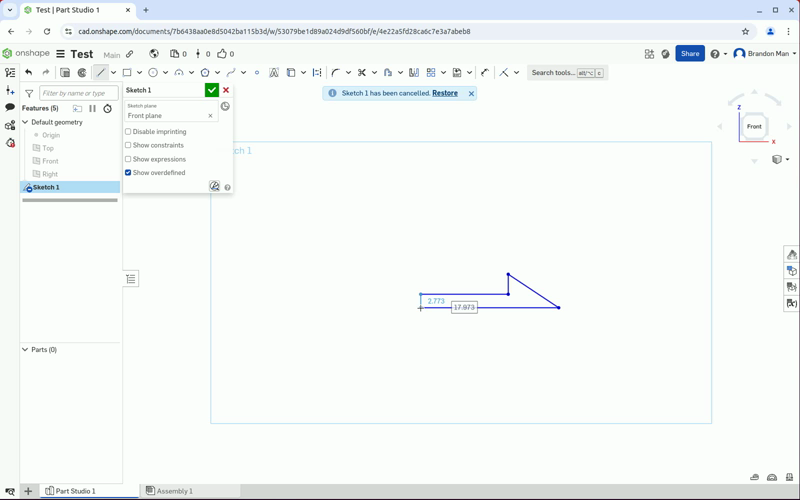
key(esc)
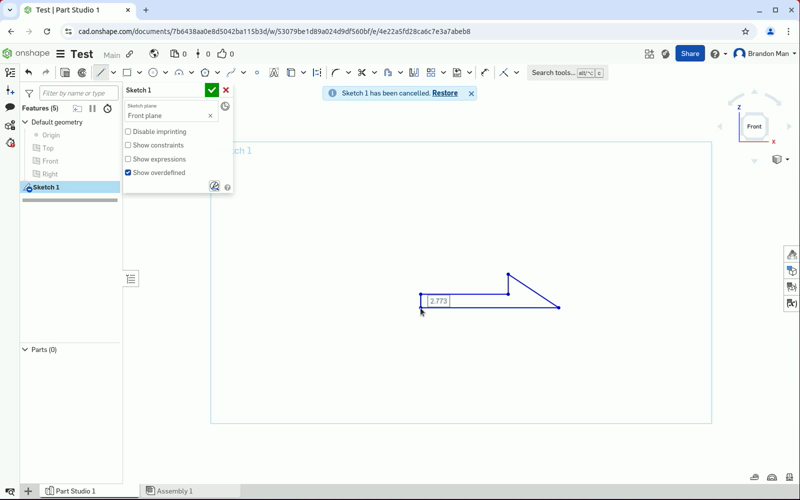
mouse_move(532, 299)
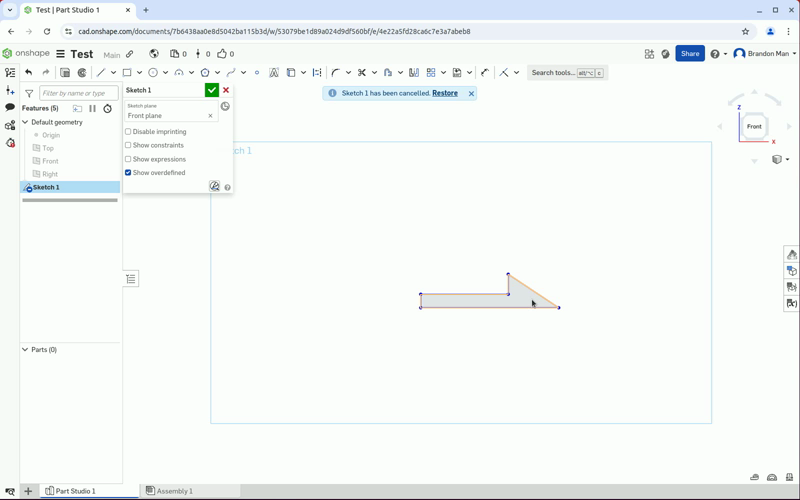
click(532, 299)
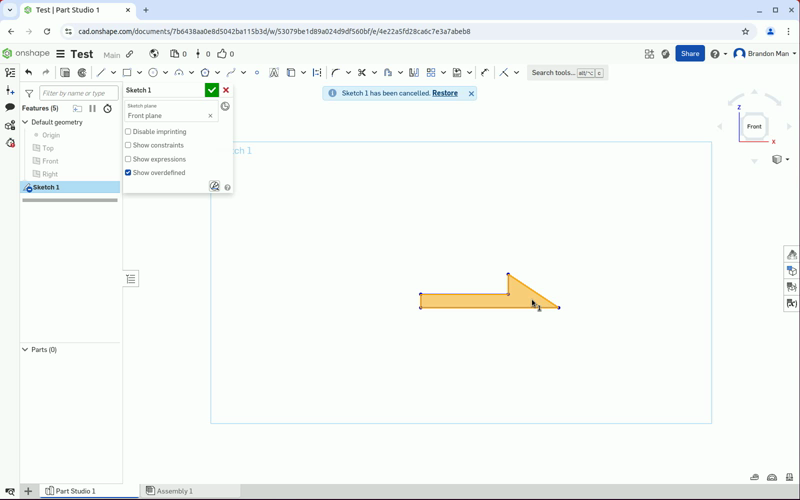
mouse_move(73, 352)
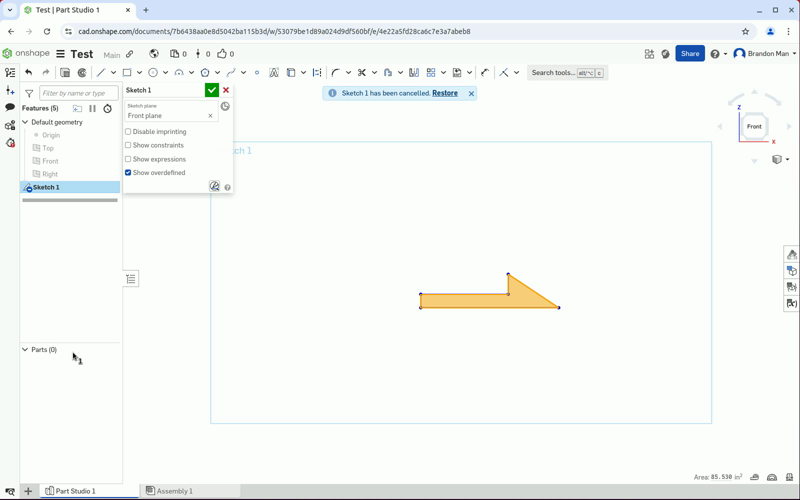
key(shift+y)
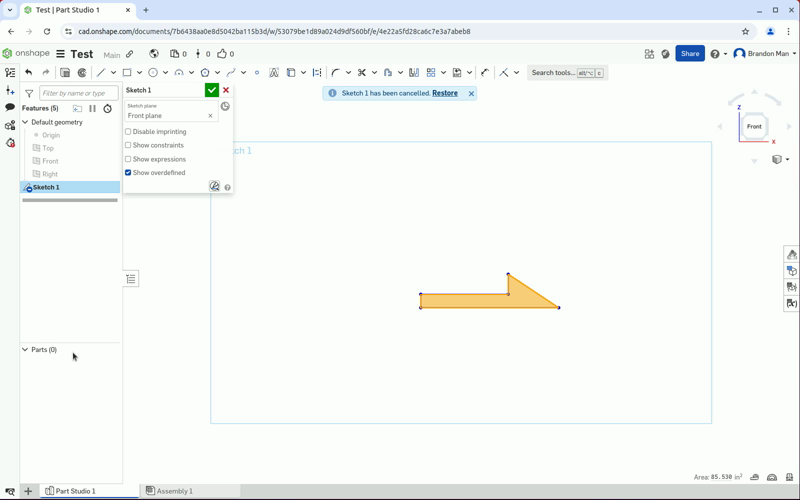
key(shift+e)
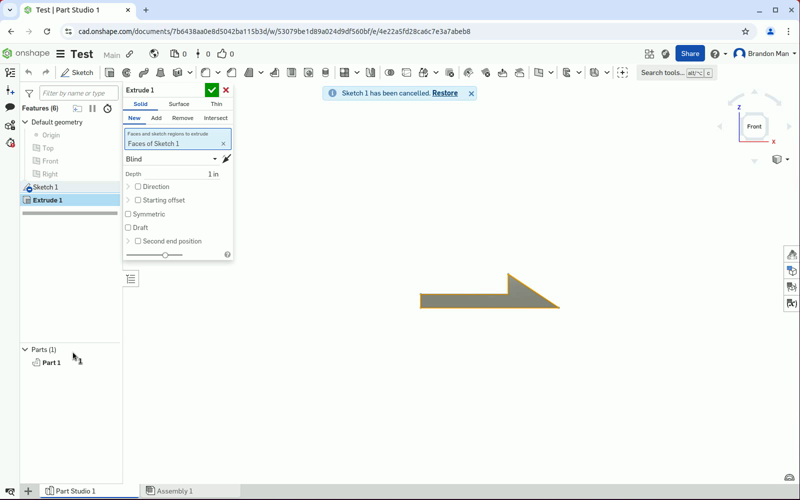
mouse_move(143, 106)
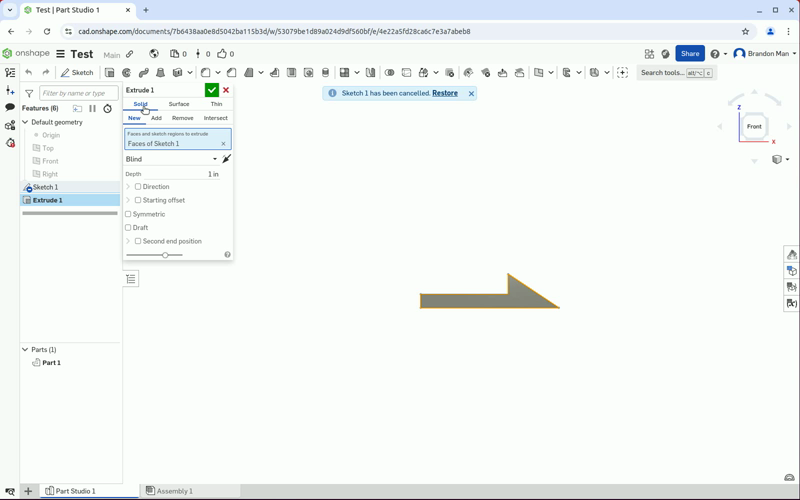
click(143, 106)
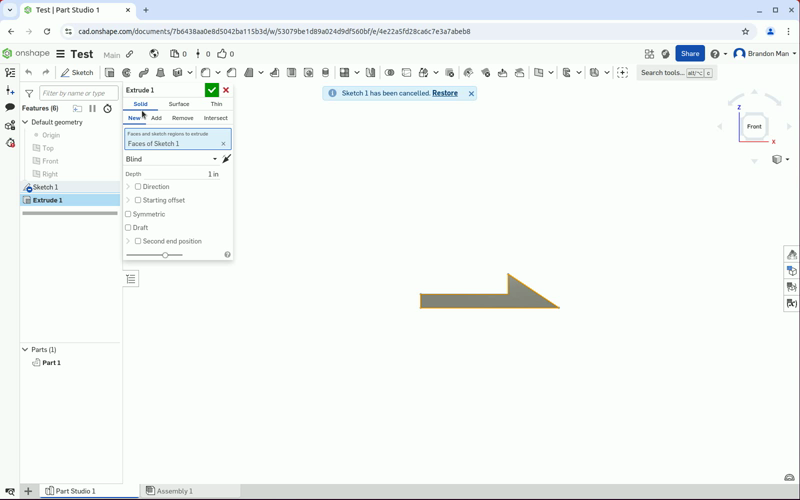
mouse_move(137, 120)
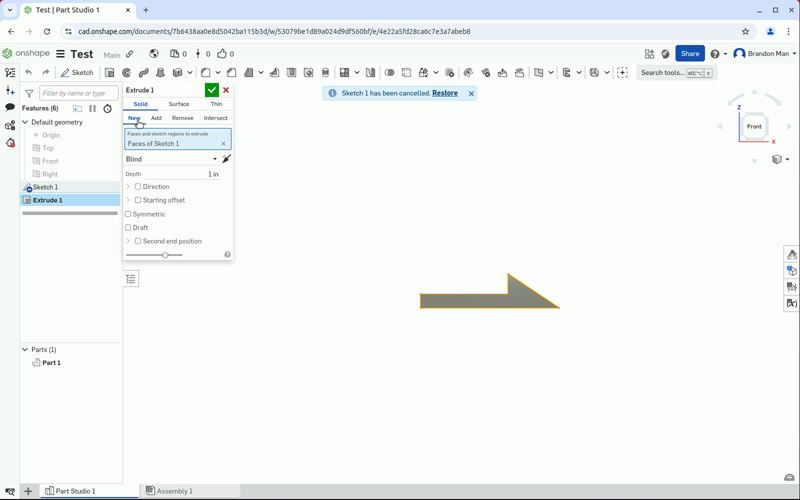
click(137, 120)
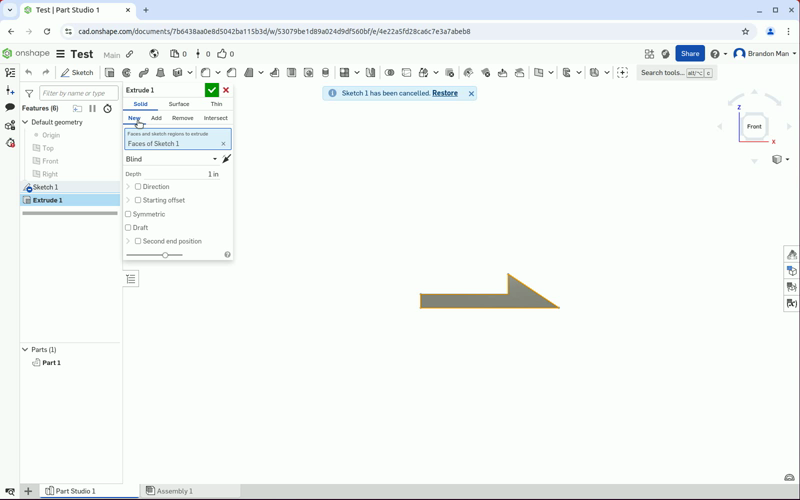
key(tab, 4)
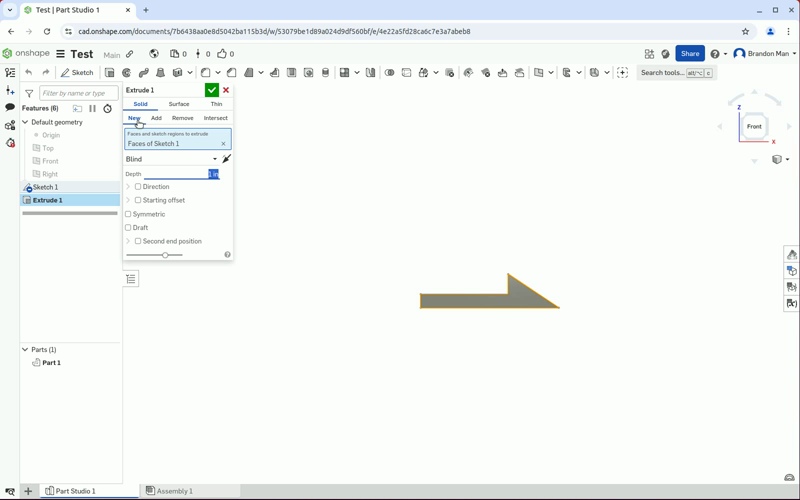
text(-4.574)
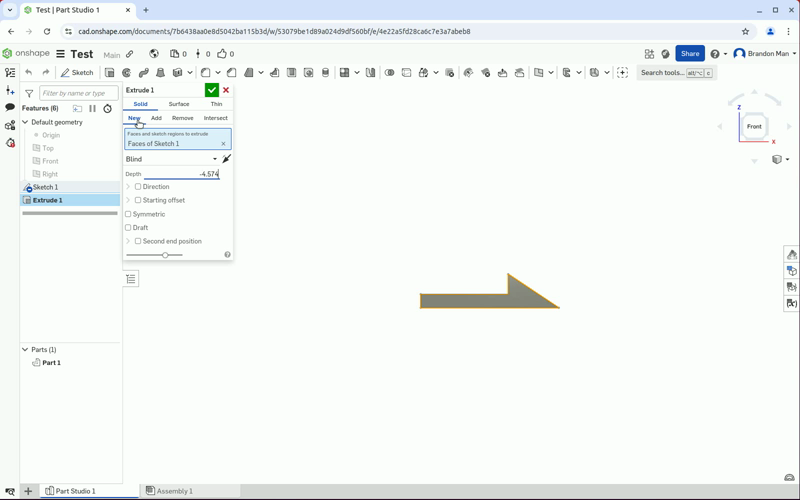
key(enter)
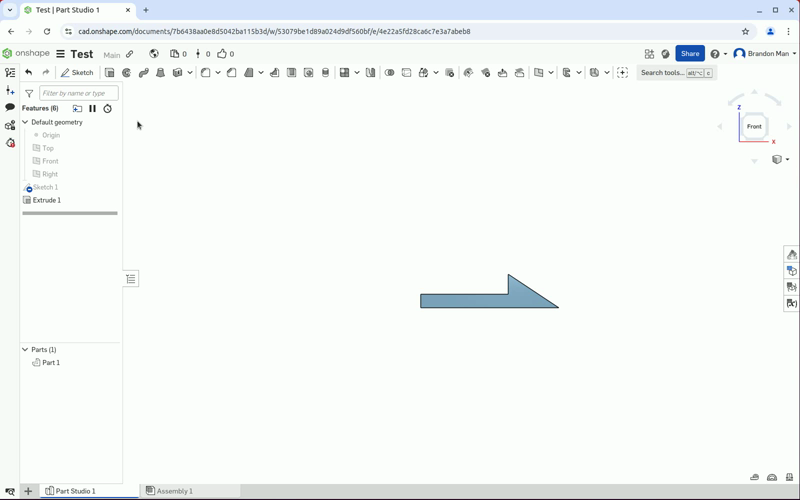
key(shift+h)
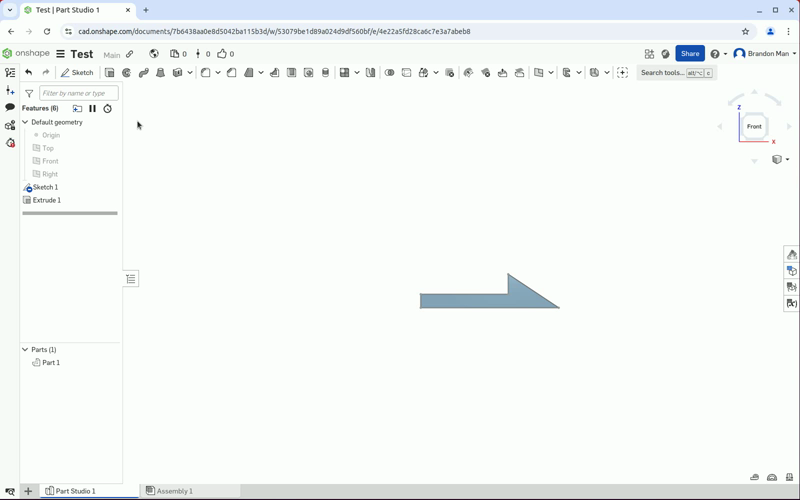
key(shift+h)
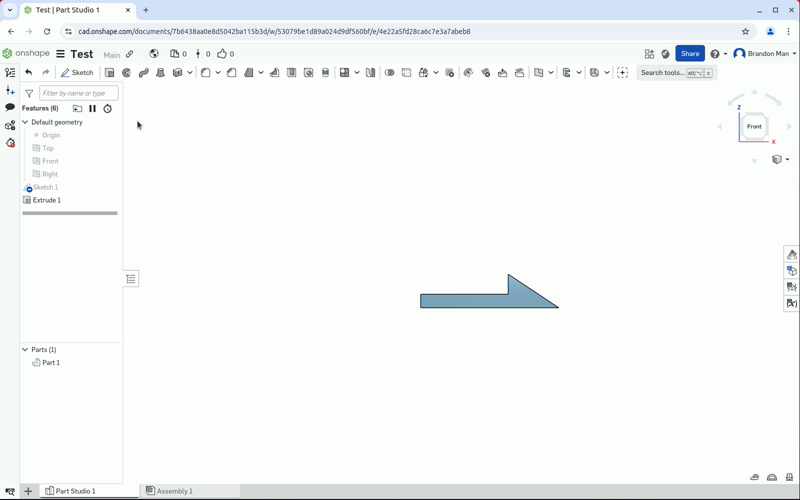
mouse_move(73, 189)
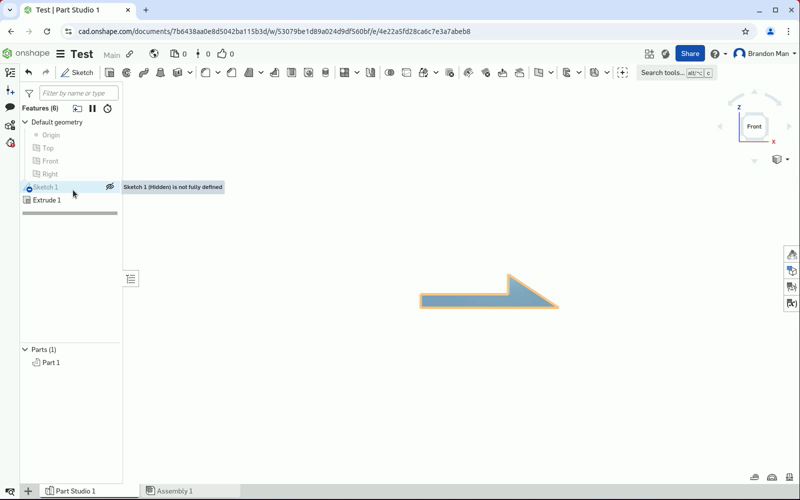
click(73, 189)
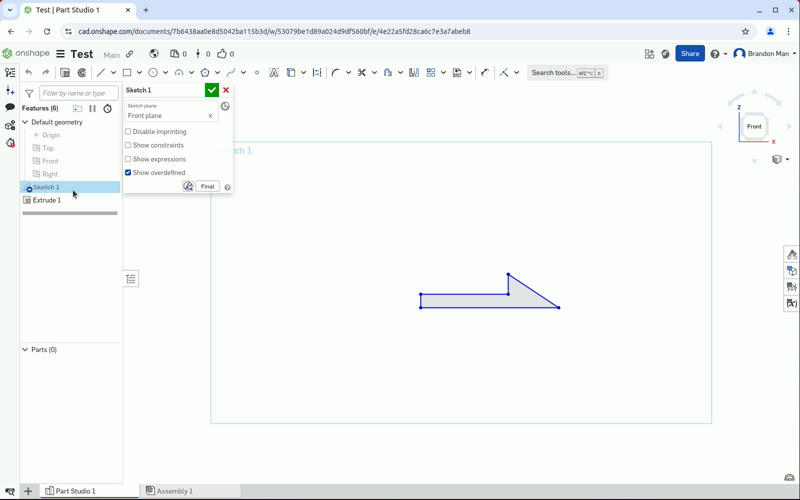
mouse_move(229, 92)
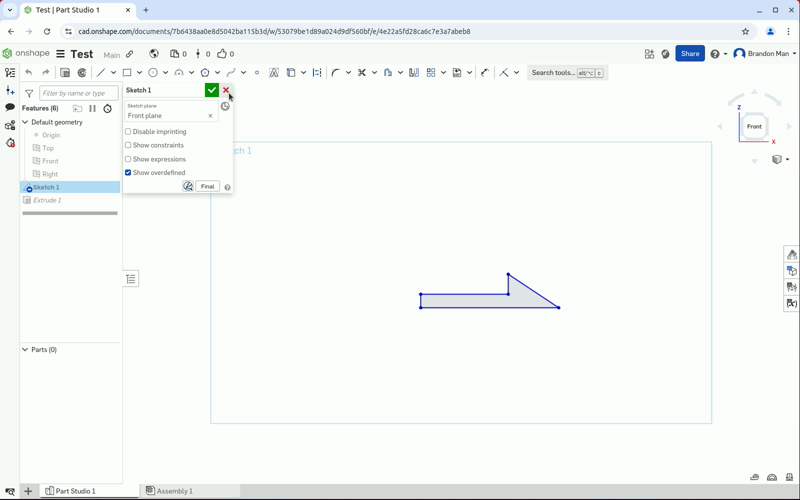
click(229, 92)
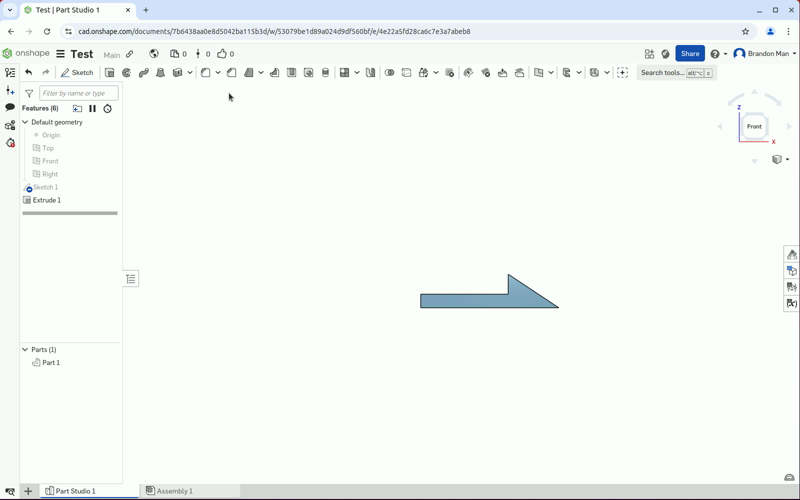
mouse_move(73, 352)
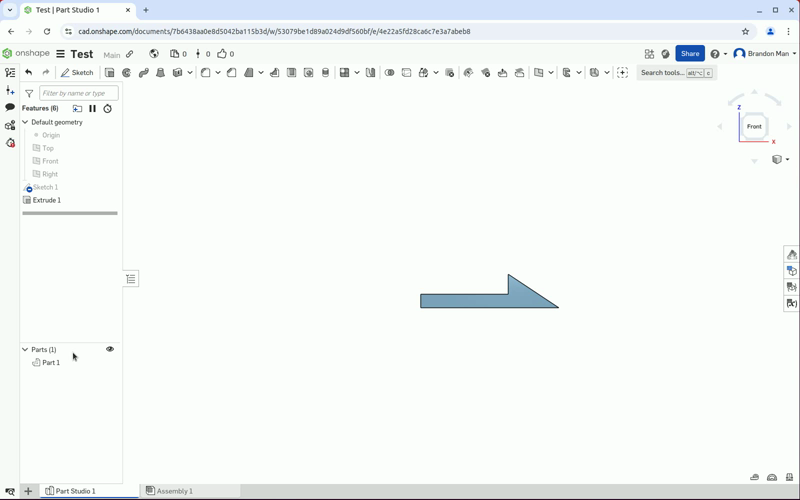
key(y)
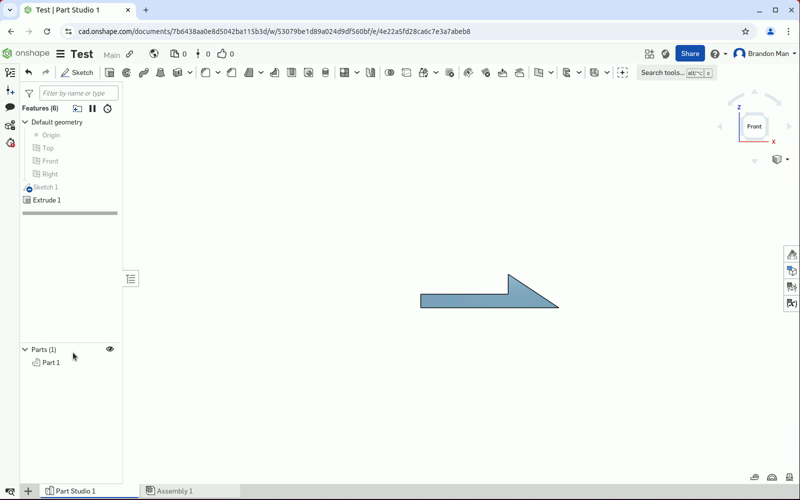
key(shift+p)
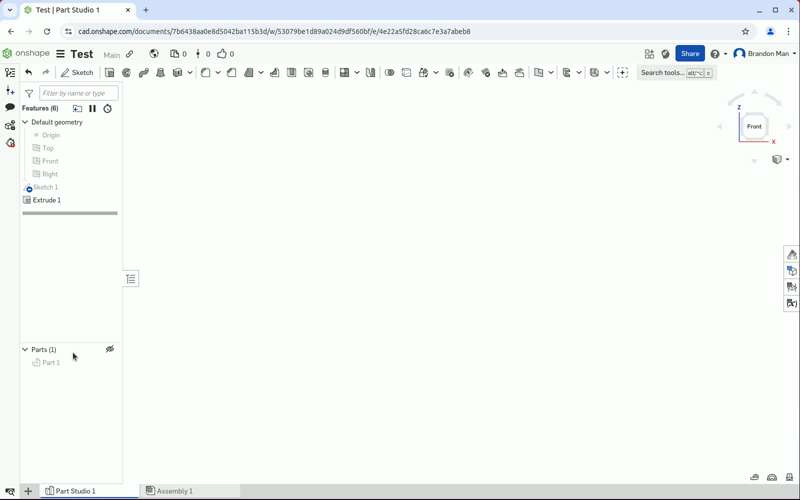
key(space)
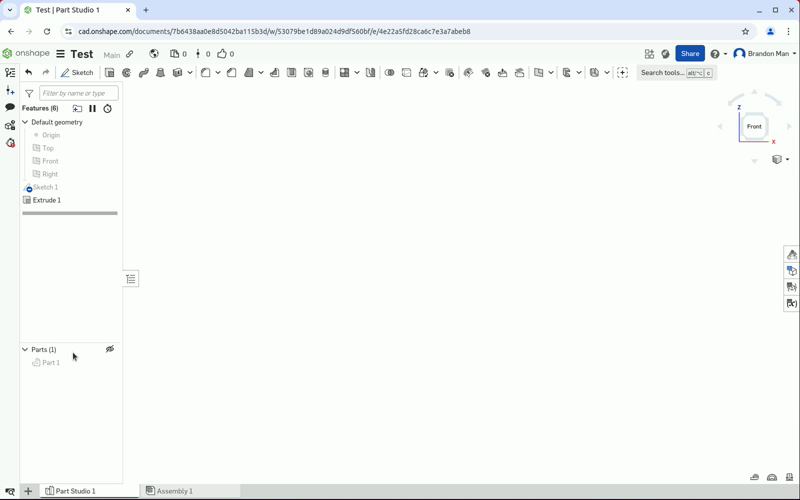
key_down(shift)
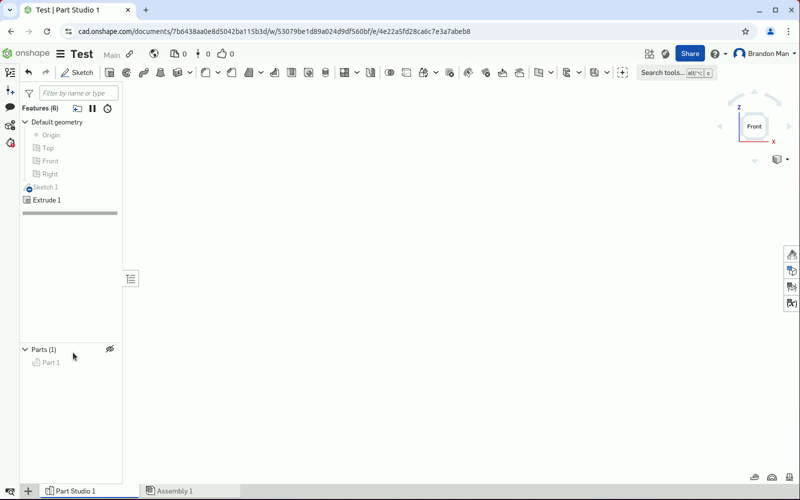
key(left)
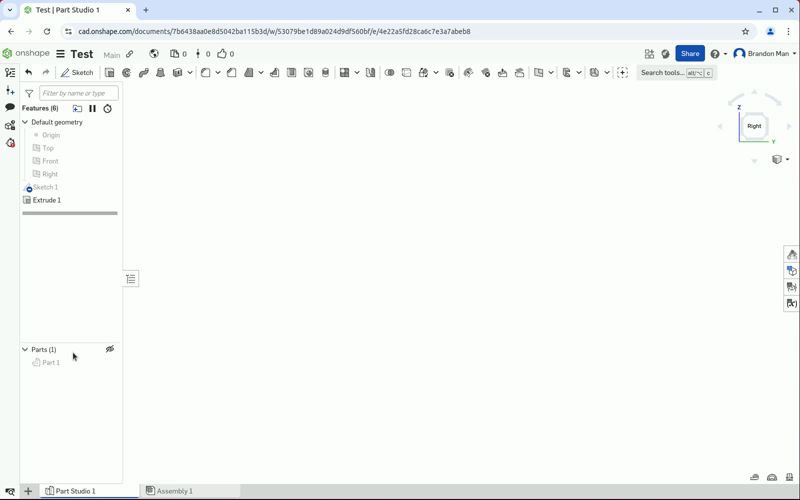
key_up(shift)
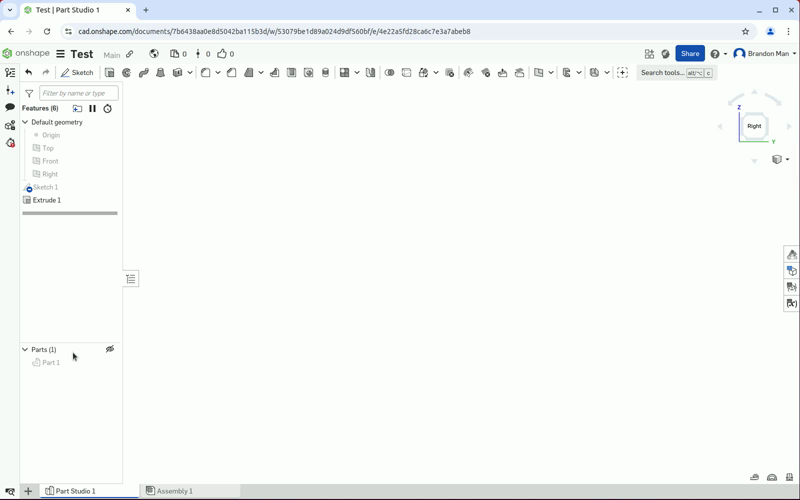
mouse_move(73, 352)
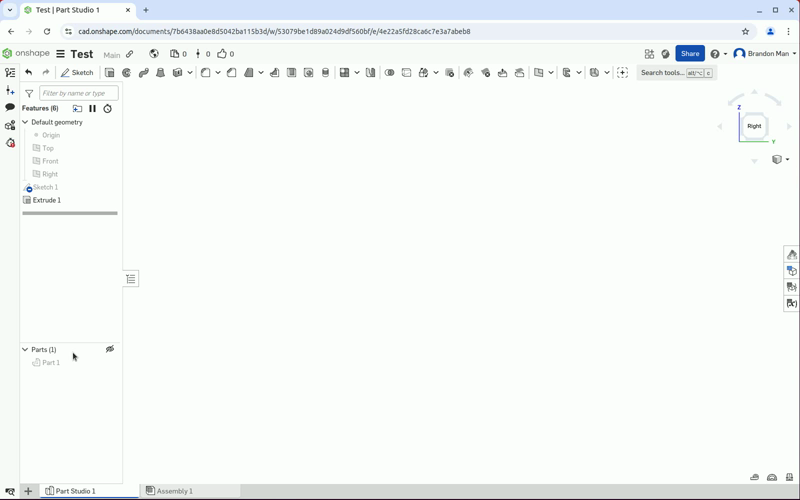
key(shift+y)
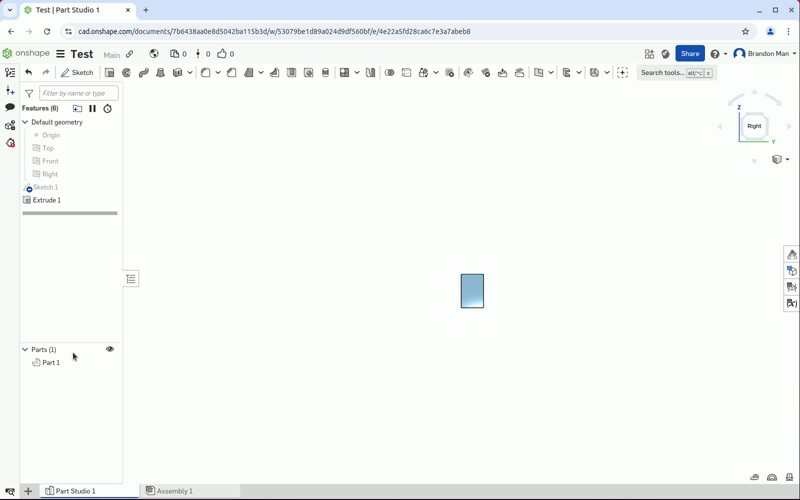
mouse_move(541, 75)
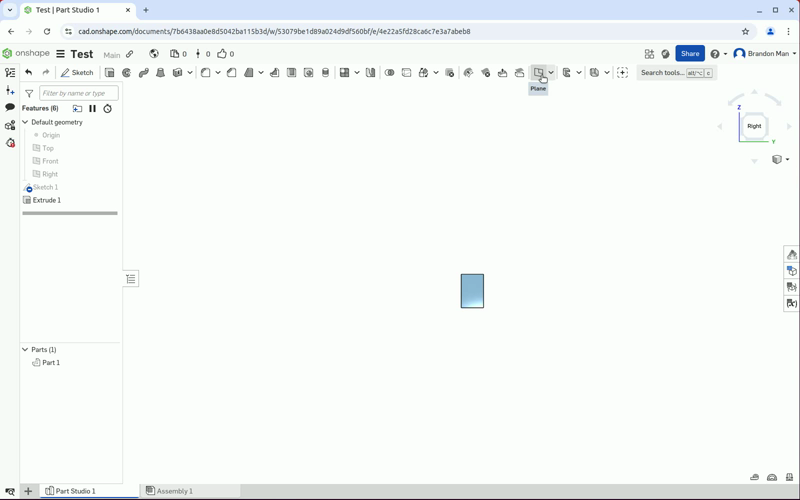
click(541, 75)
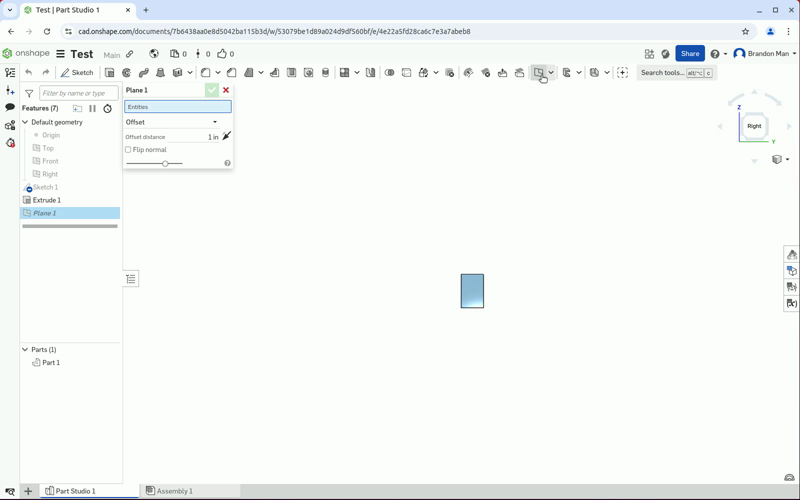
mouse_move(73, 176)
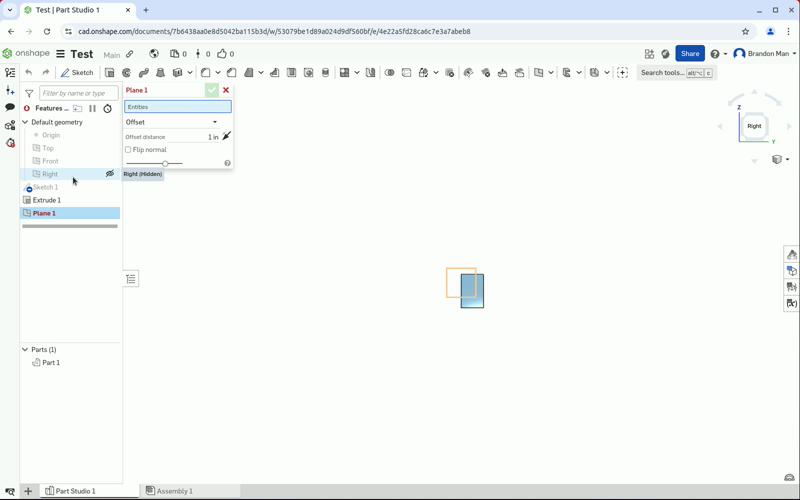
click(73, 176)
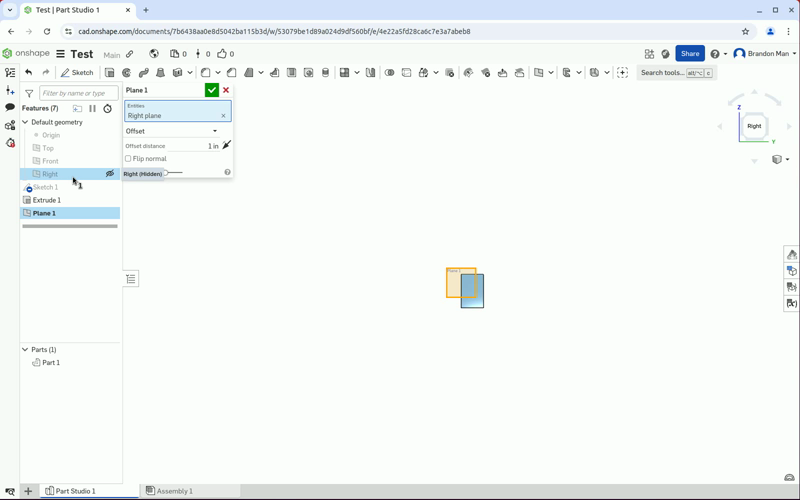
key(tab, 2)
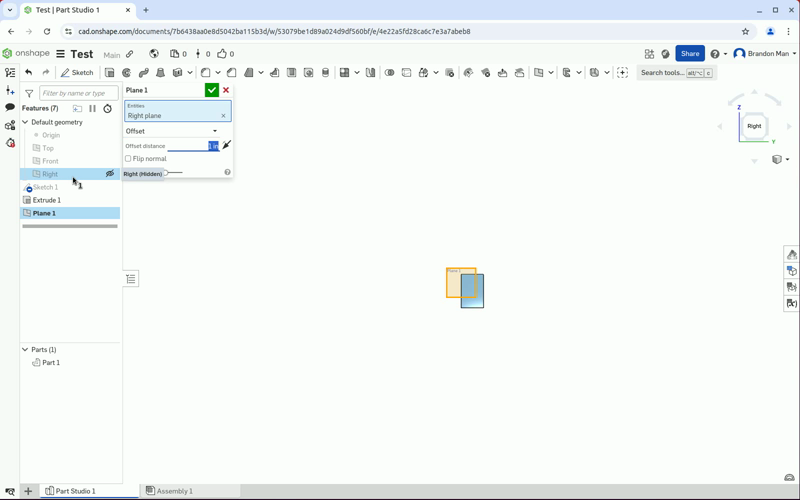
text(9.613)
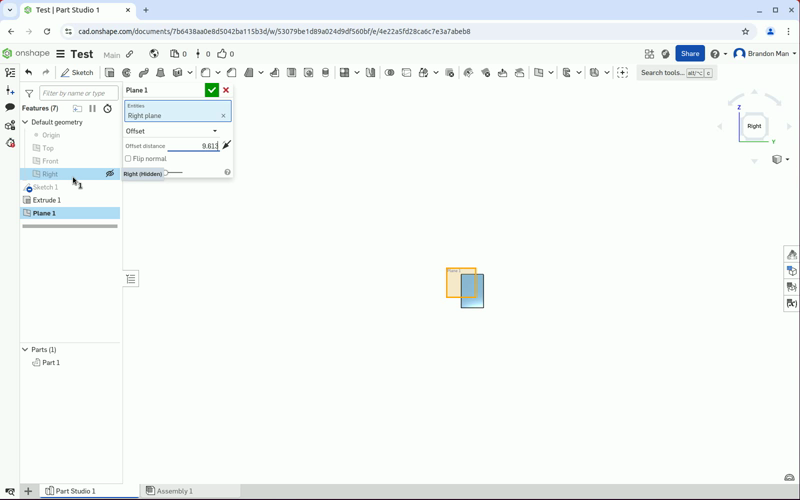
key(enter, 2)
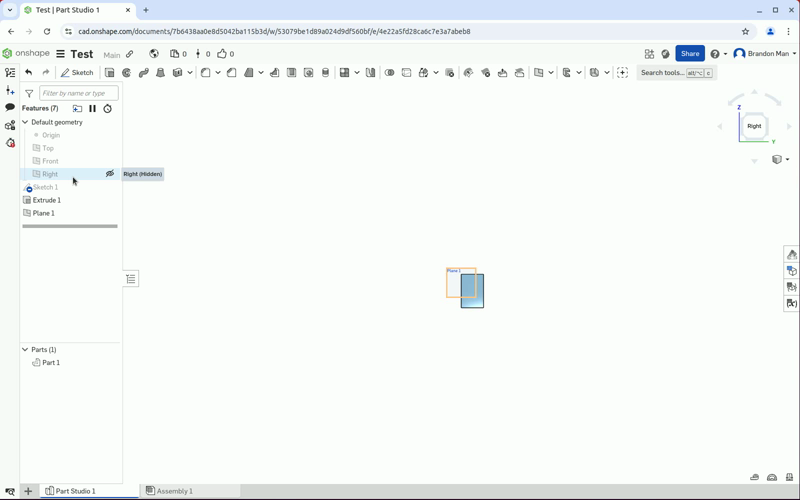
key(shift+s)
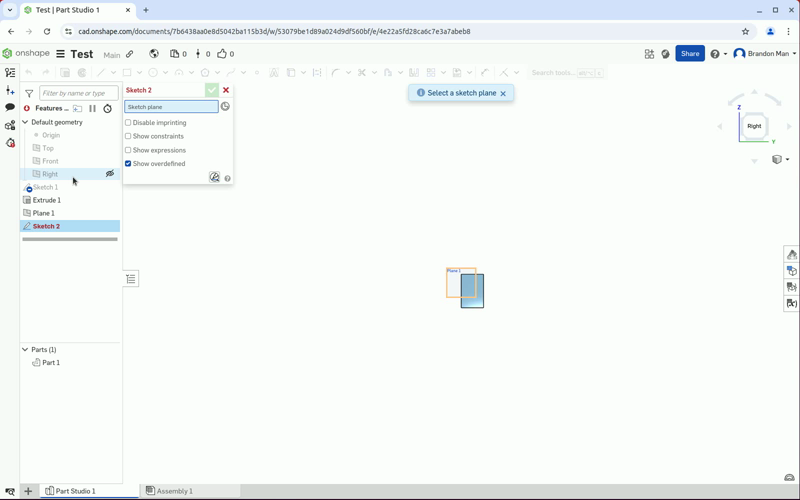
mouse_move(73, 215)
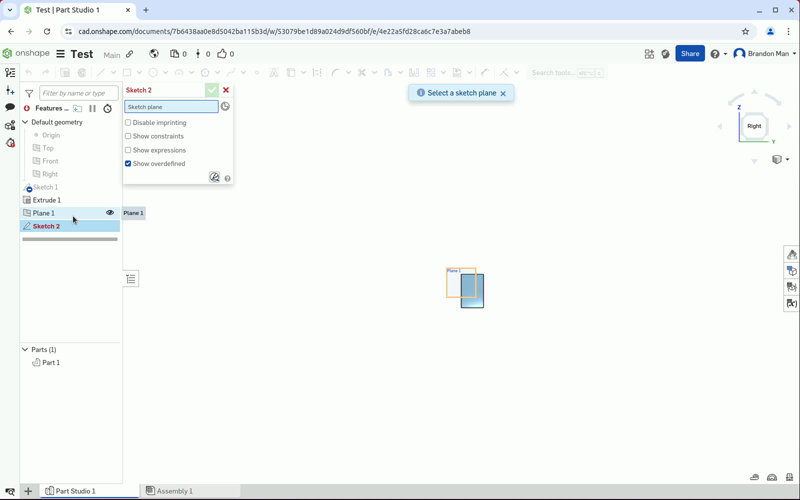
click(73, 215)
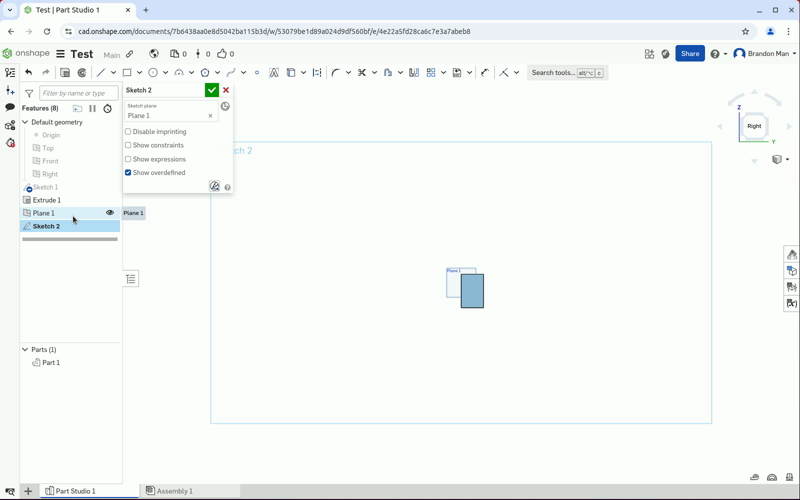
mouse_move(73, 352)
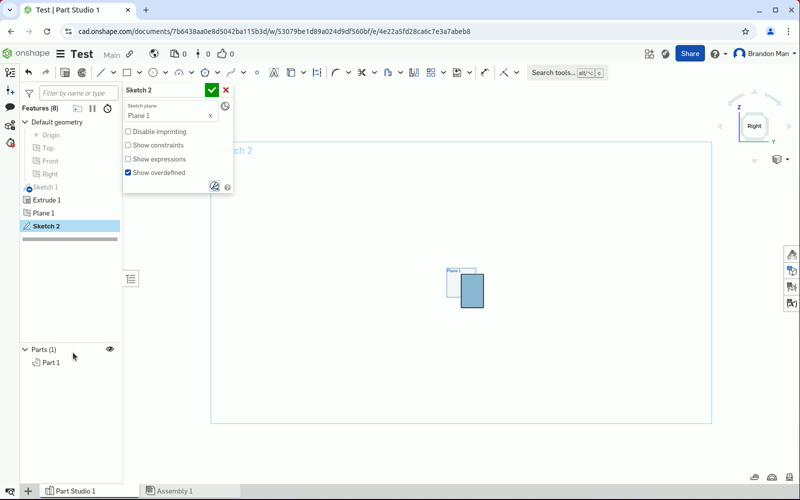
key(y)
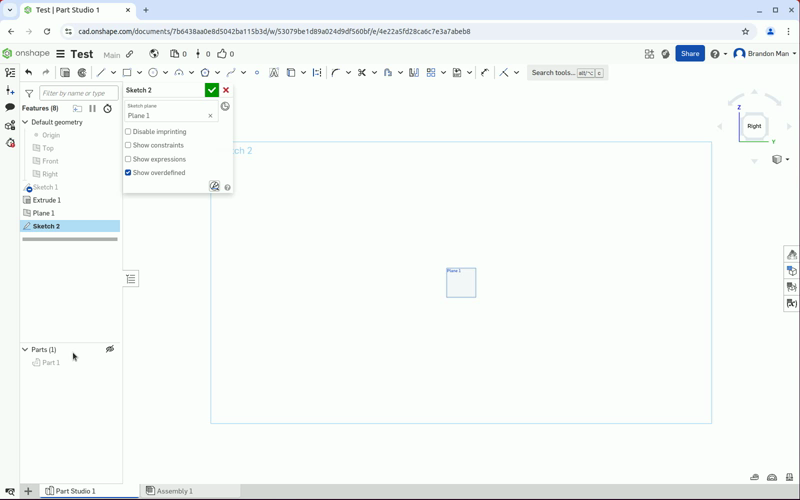
key(c)
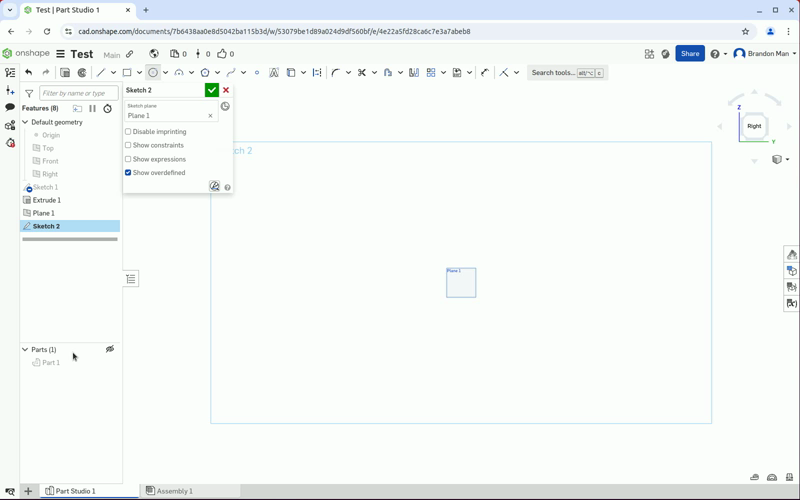
key_down(shift)
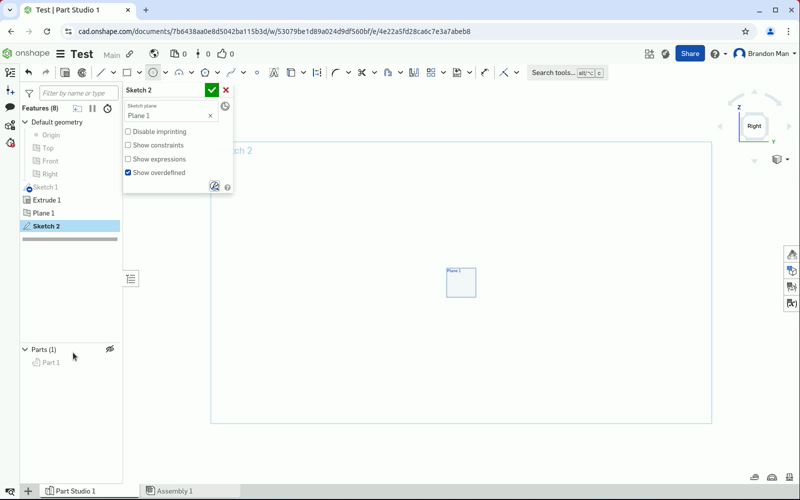
mouse_move(471, 284)
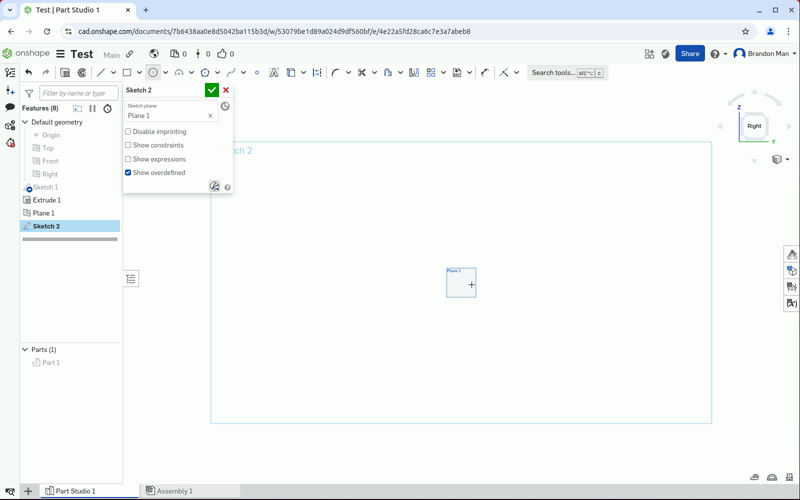
click(471, 284)
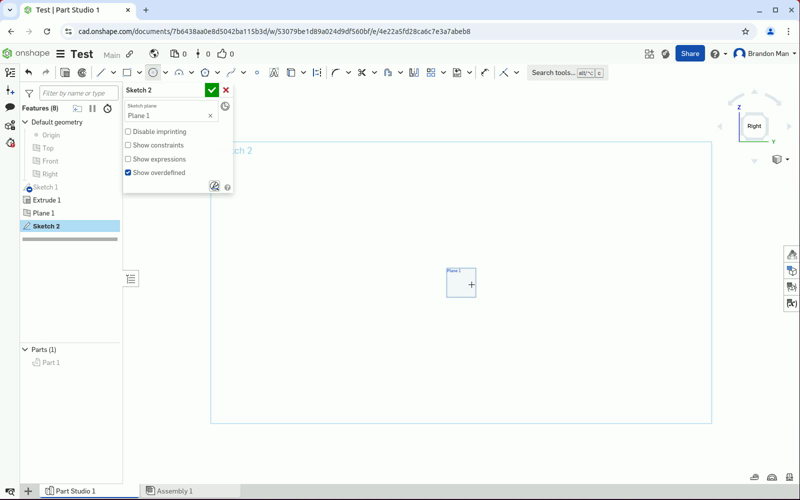
key_up(shift)
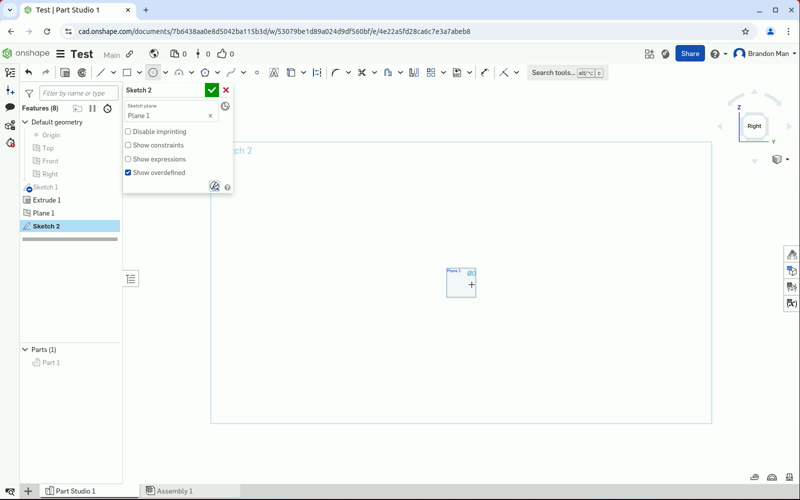
mouse_move(481, 284)
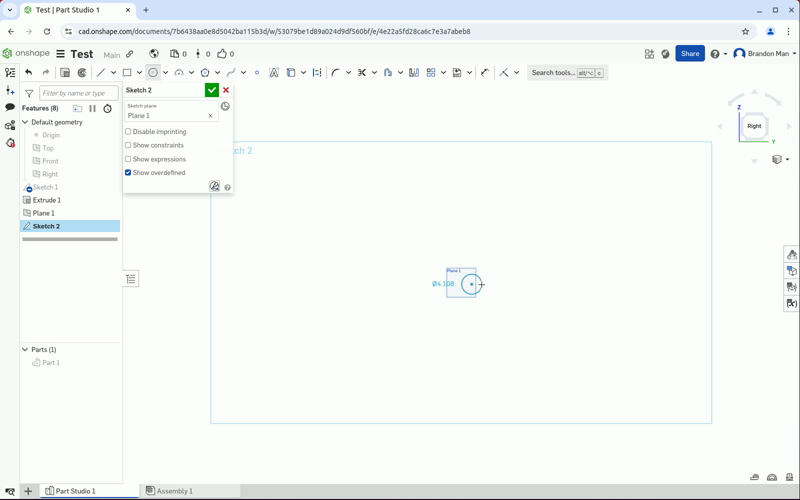
click(481, 284)
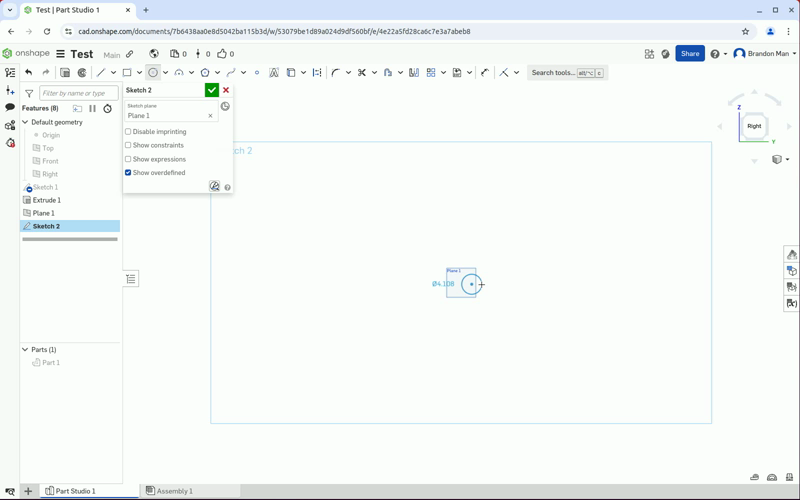
key(esc)
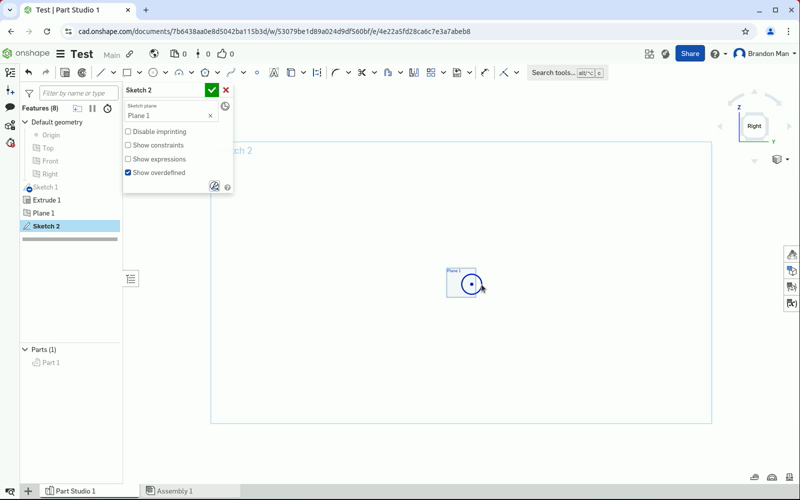
mouse_move(476, 276)
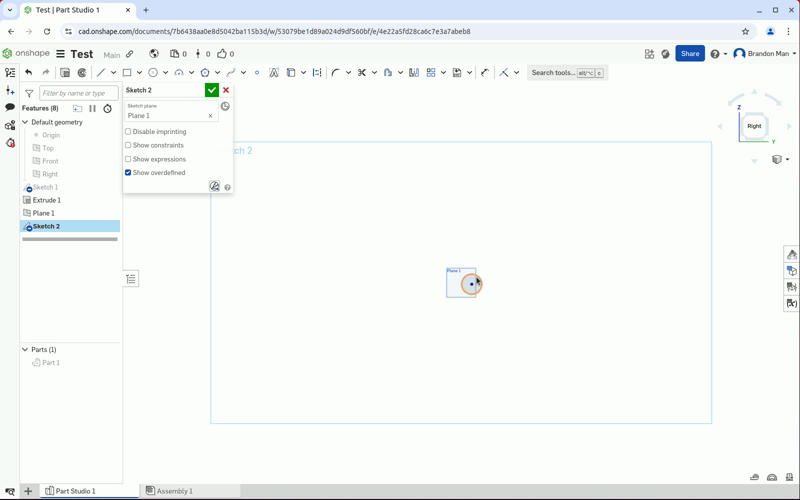
scroll(6)
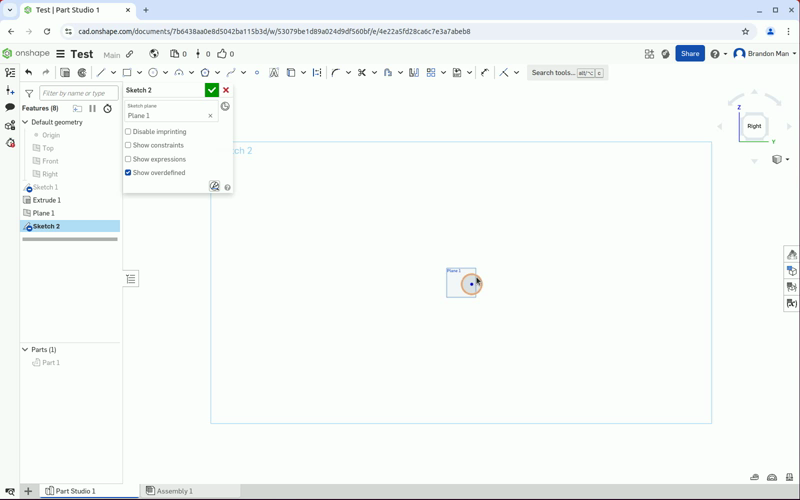
scroll(6)
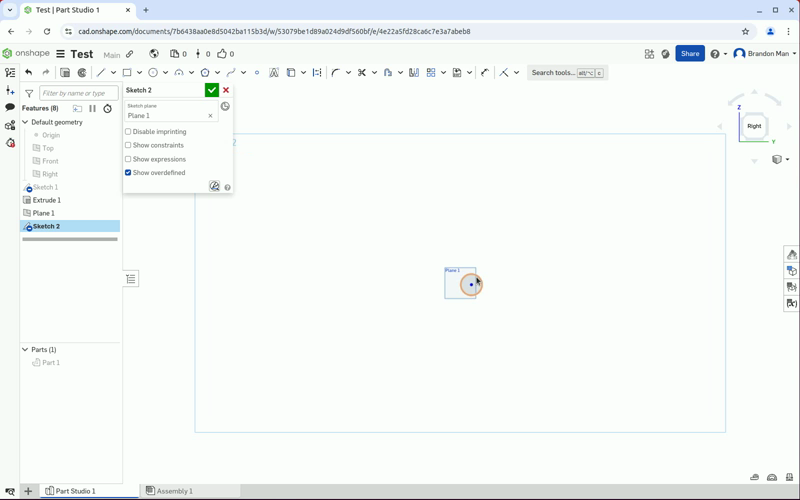
scroll(6)
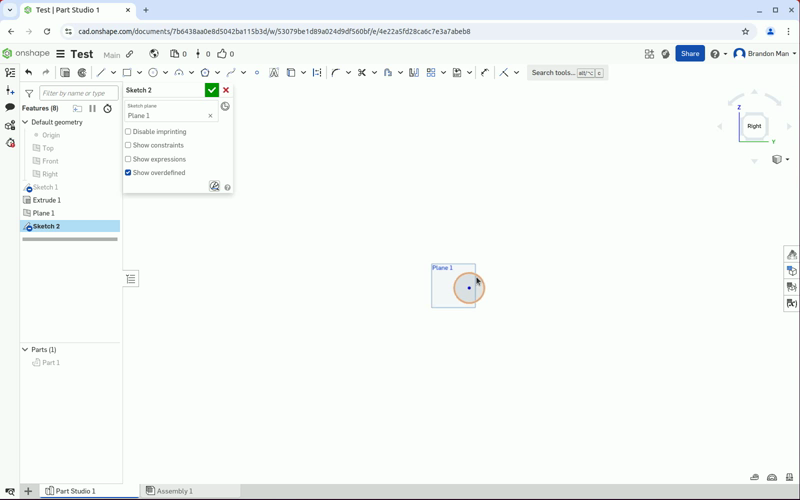
scroll(6)
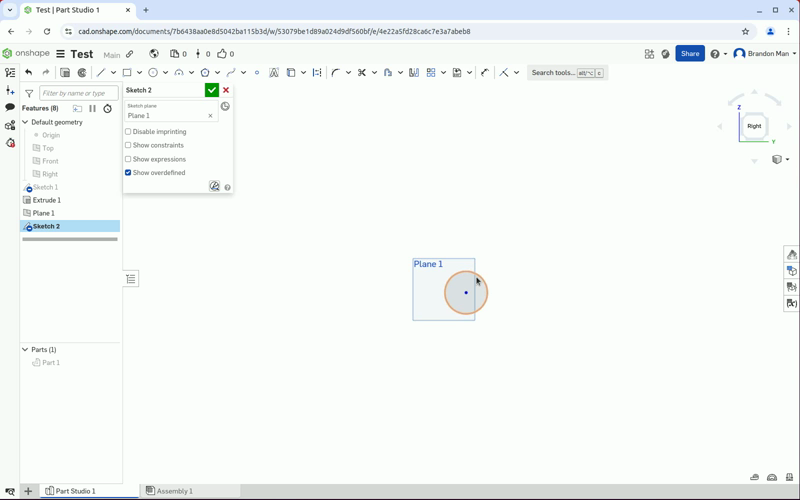
scroll(6)
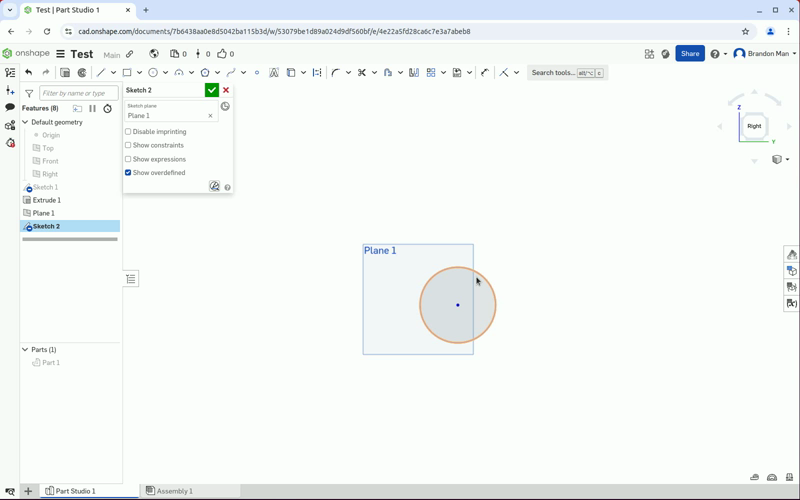
scroll(6)
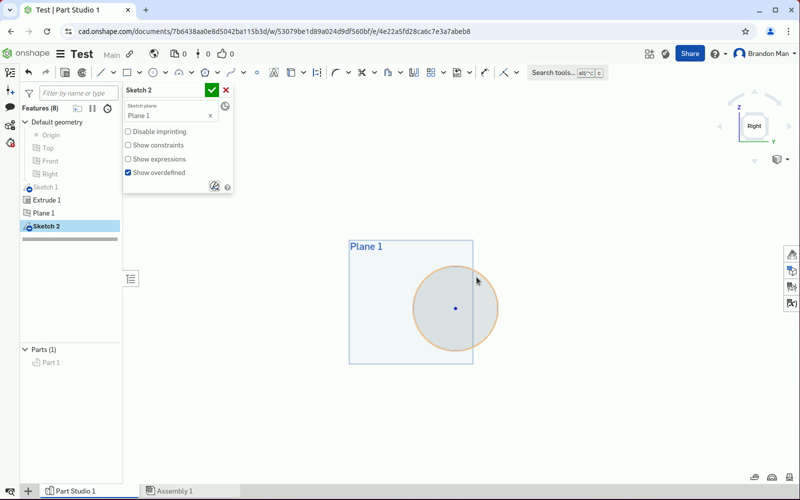
scroll(6)
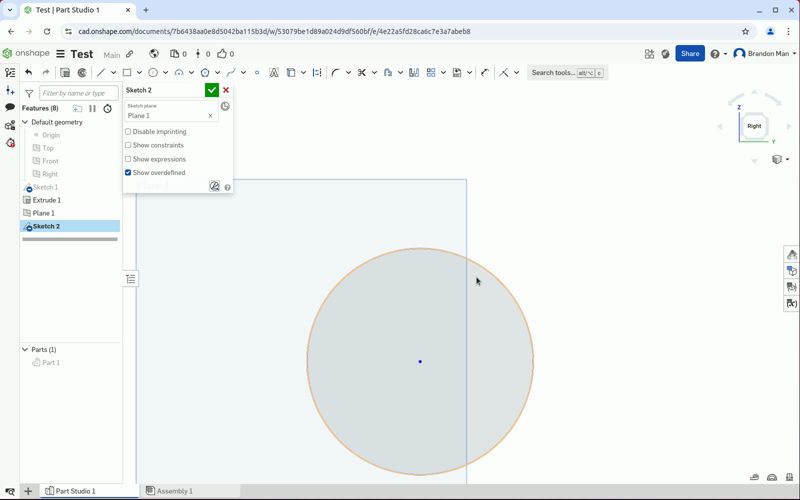
click(476, 276)
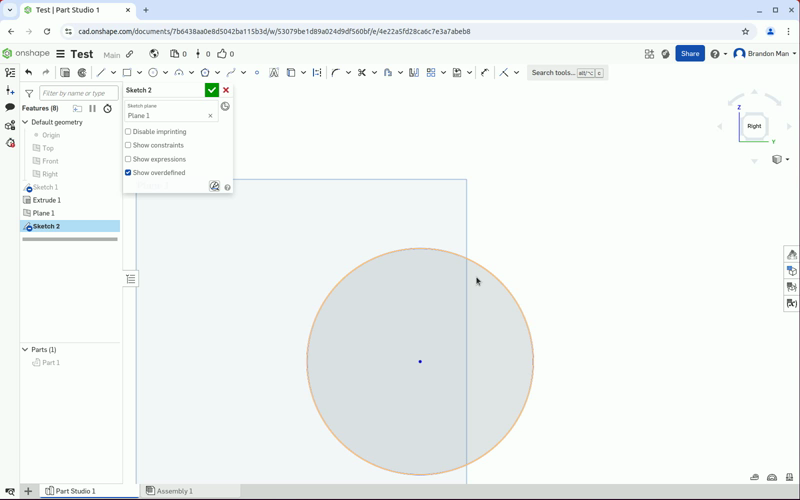
scroll(-6)
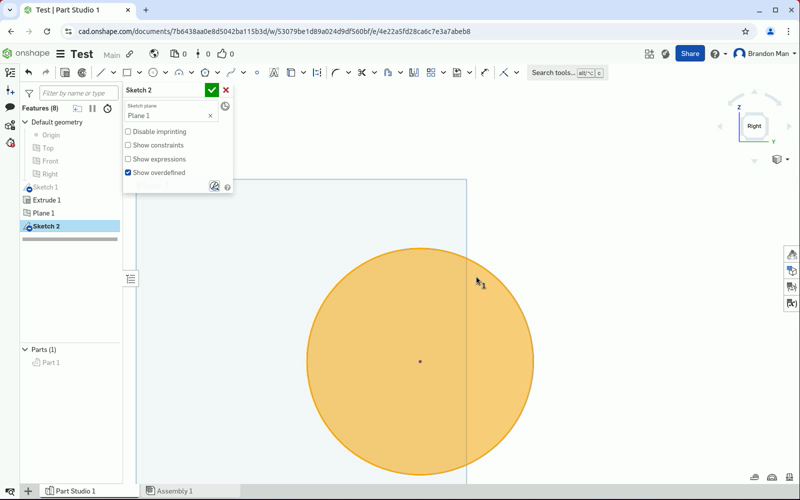
scroll(-6)
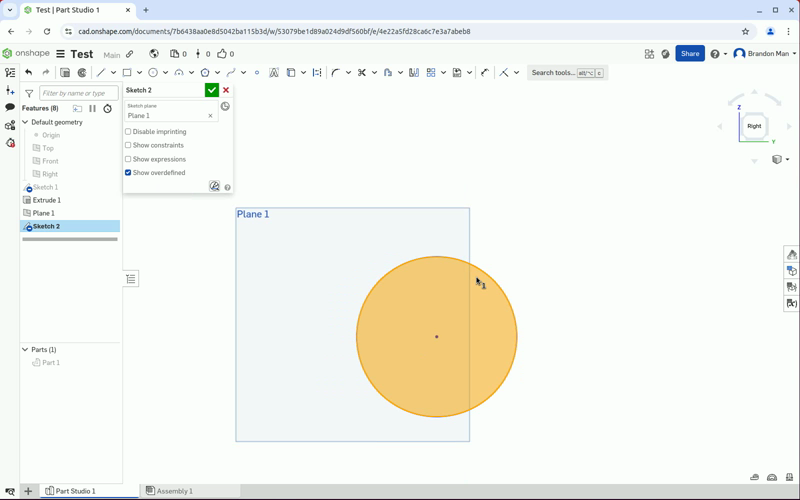
scroll(-6)
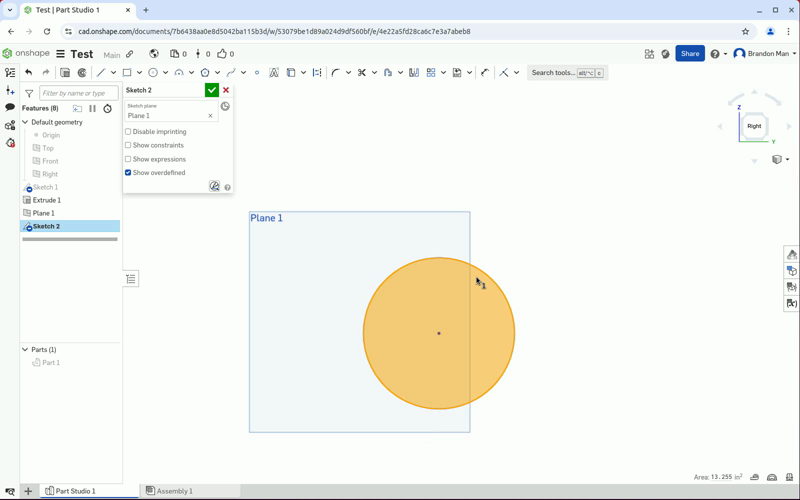
scroll(-6)
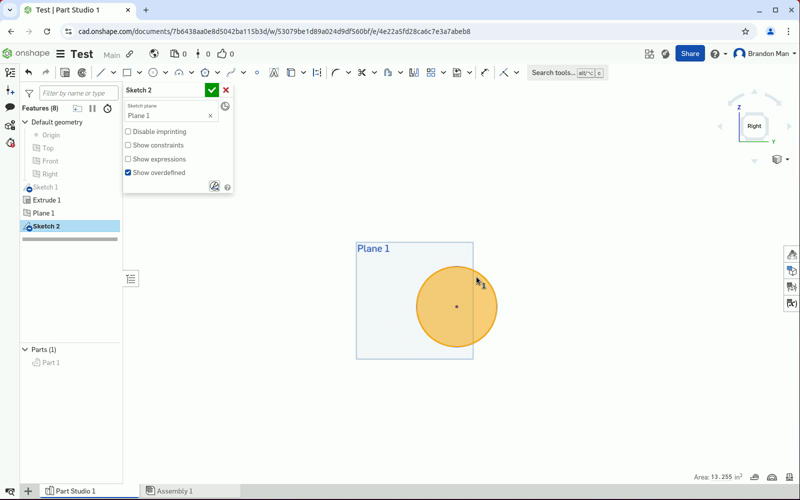
scroll(-6)
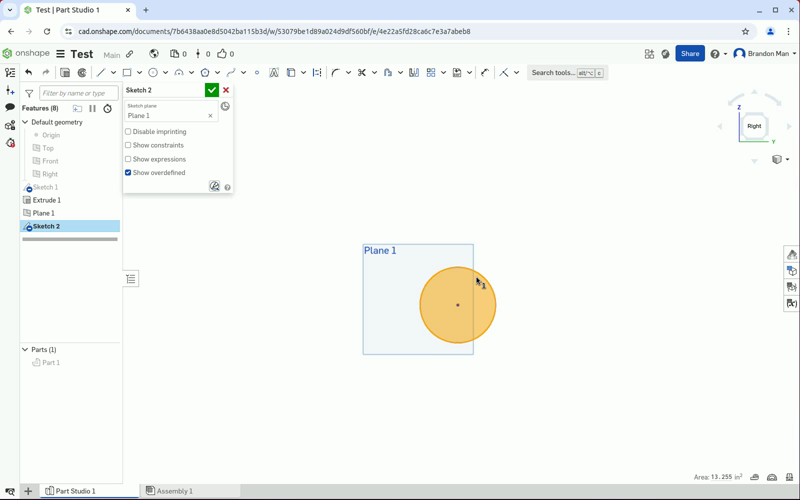
scroll(-6)
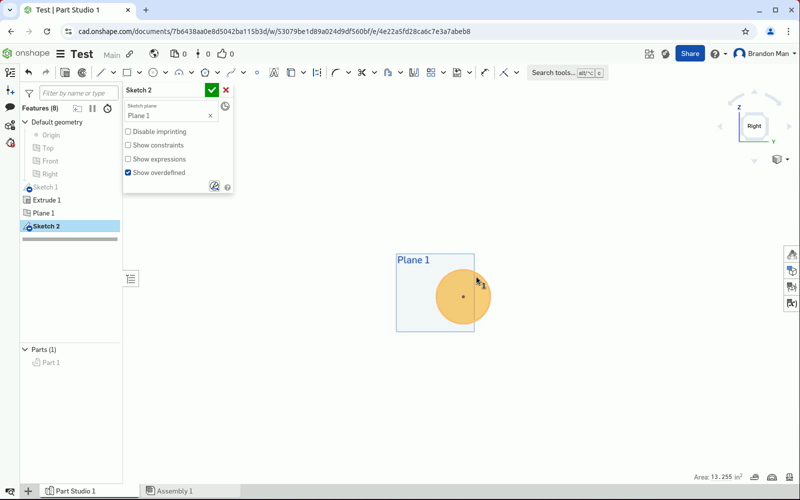
scroll(-6)
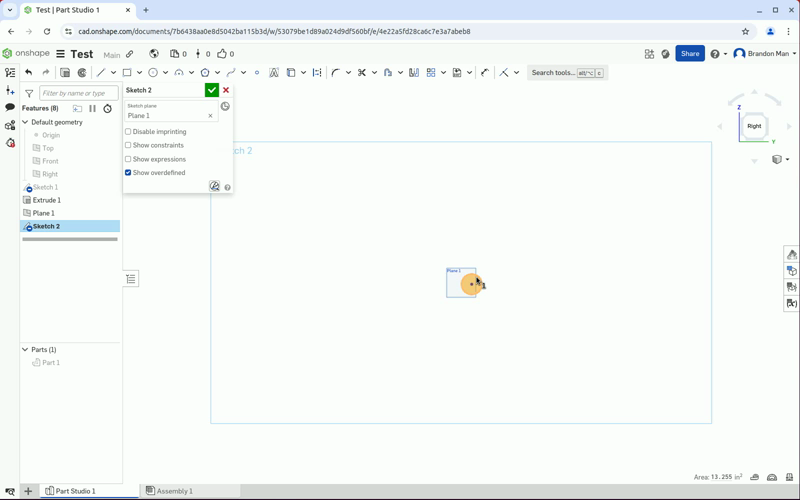
mouse_move(73, 352)
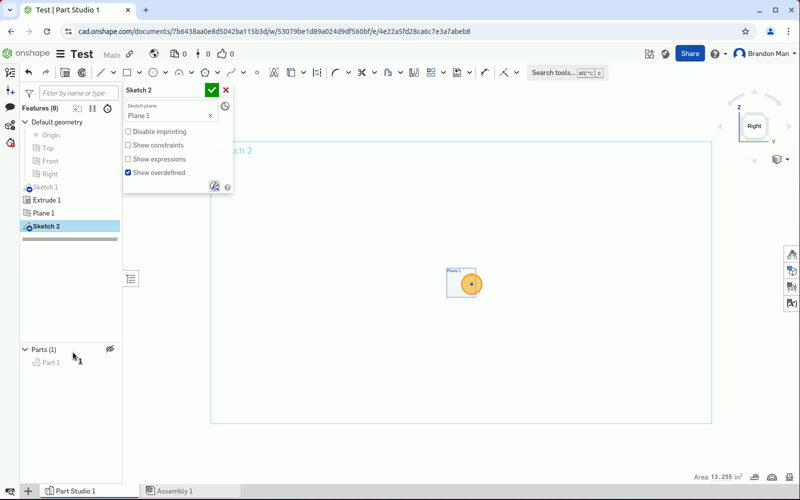
key(shift+y)
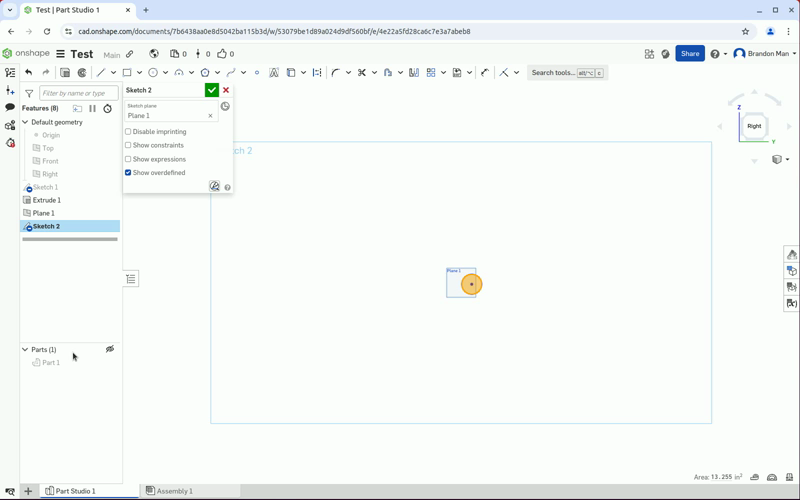
key(shift+e)
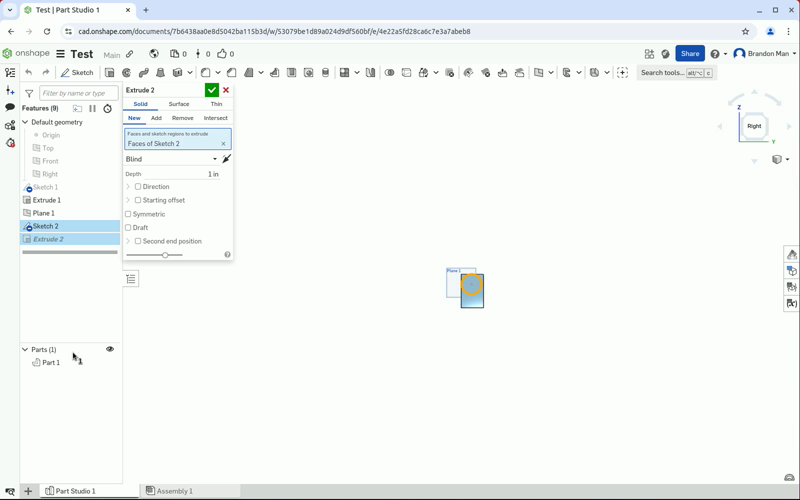
mouse_move(143, 106)
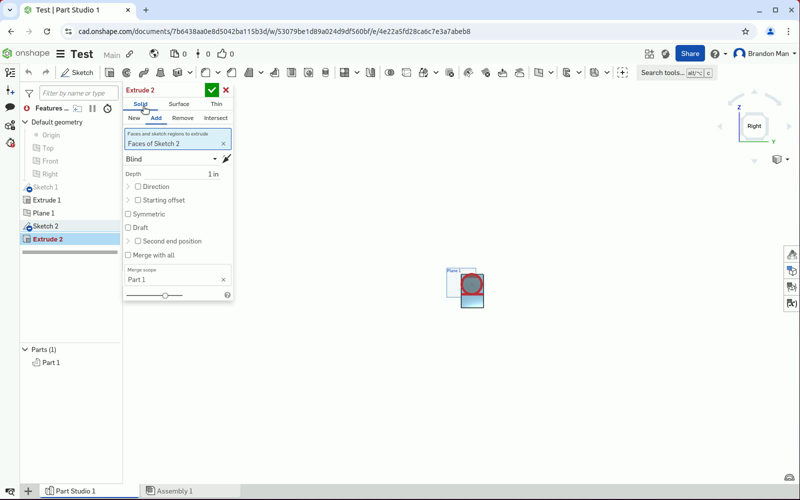
click(143, 106)
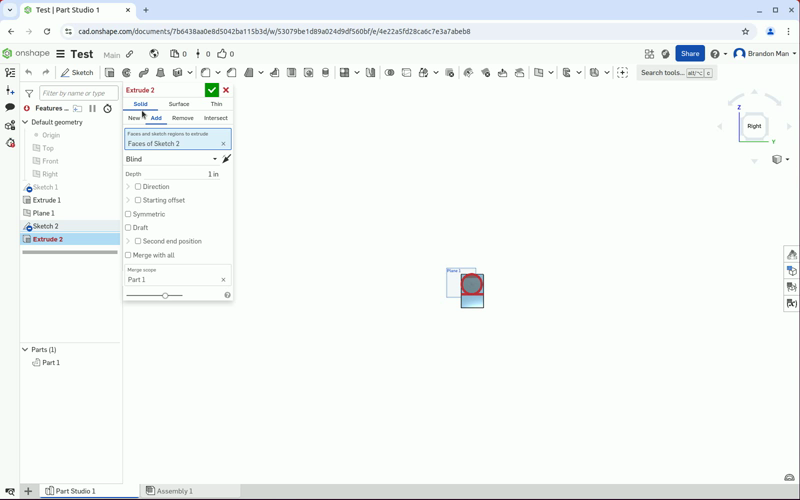
mouse_move(137, 120)
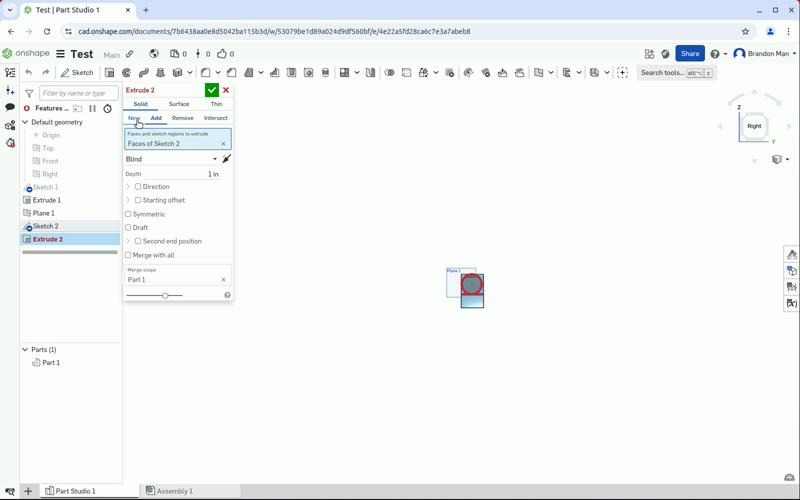
click(137, 120)
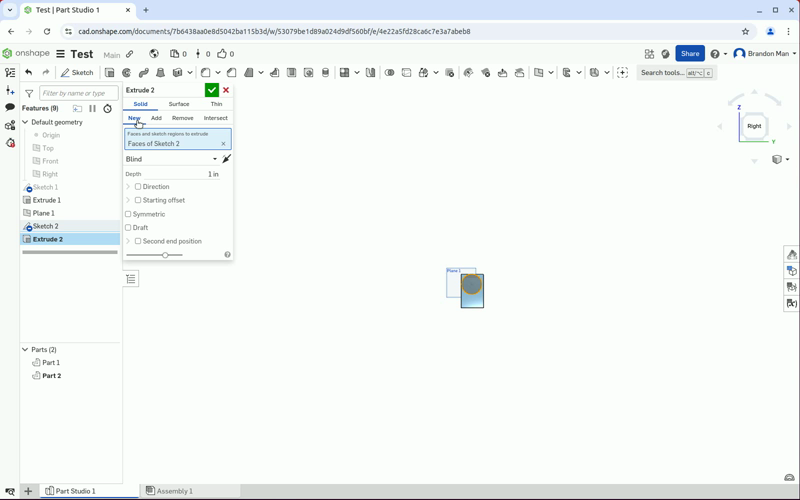
key(tab, 4)
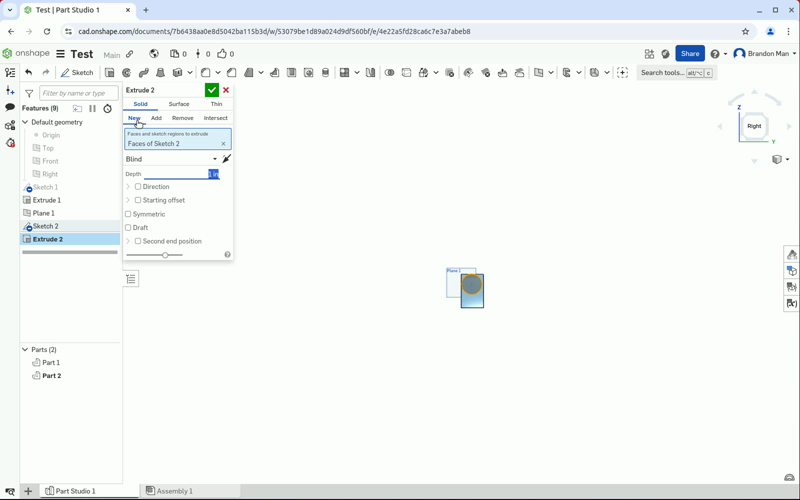
text(17.813)
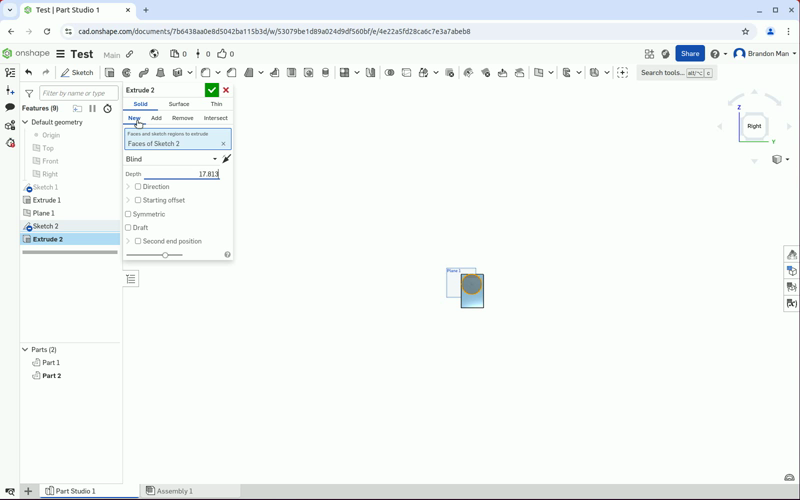
key(enter)
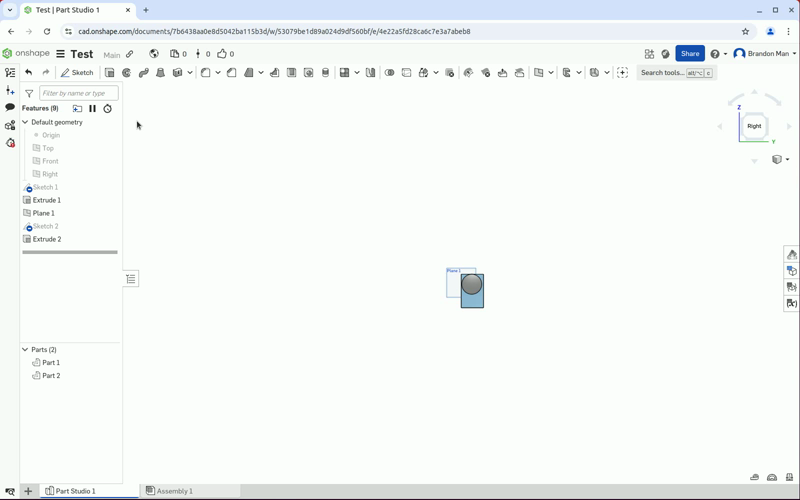
key(shift+h)
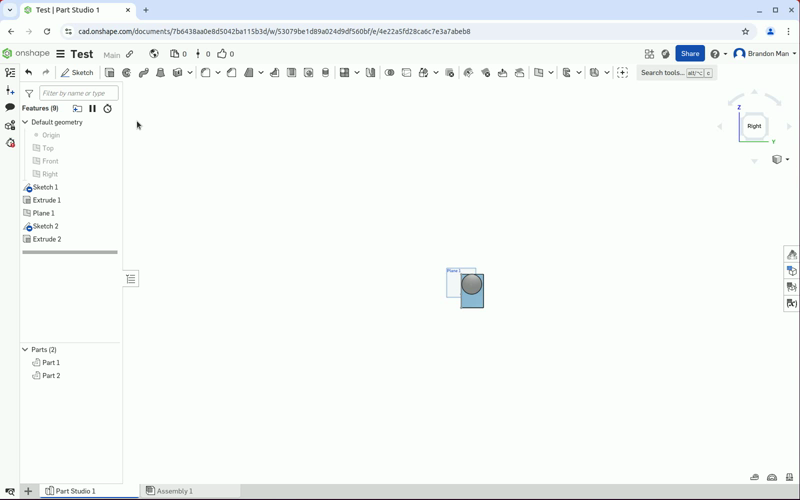
key(shift+h)
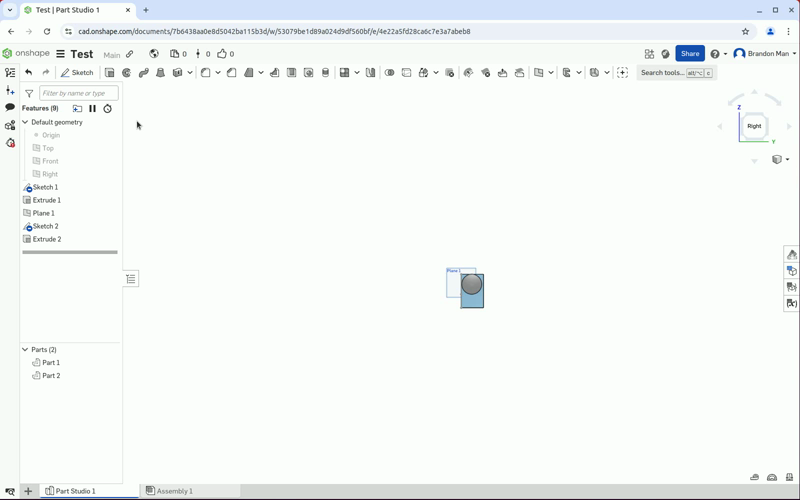
key(shift+7)
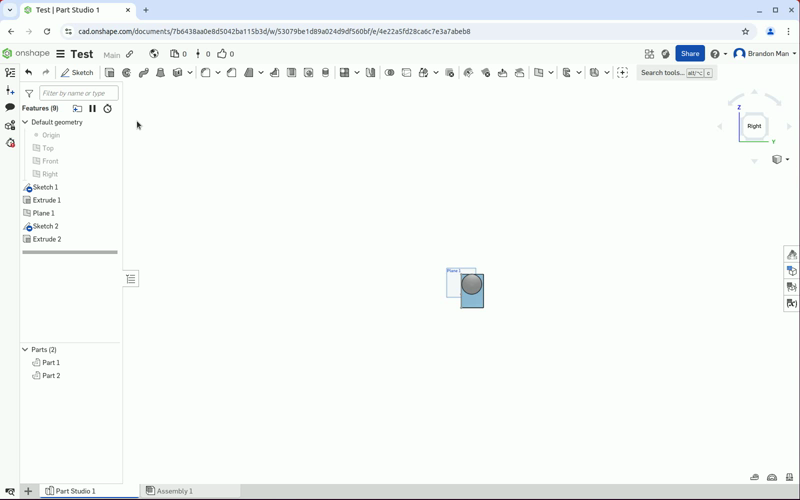
key(right, 2)
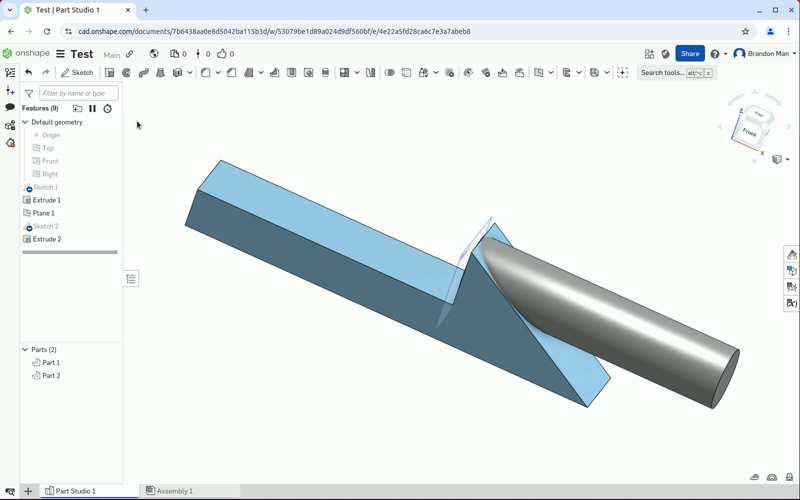
key(down, 2)
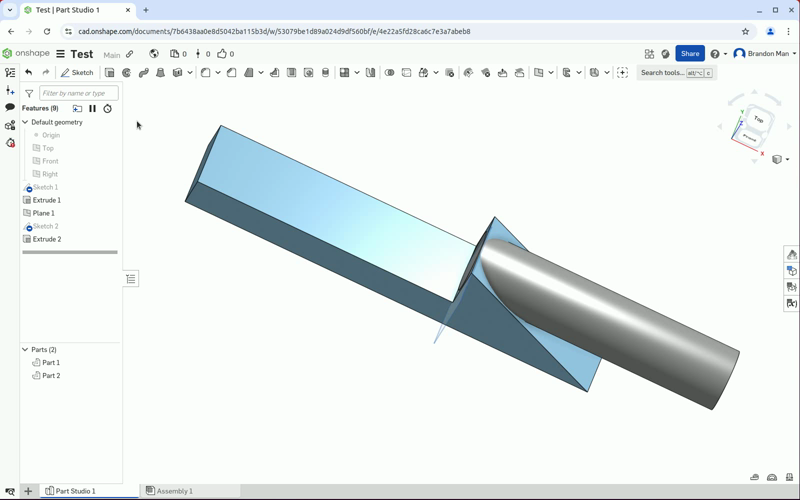
key(up, 2)
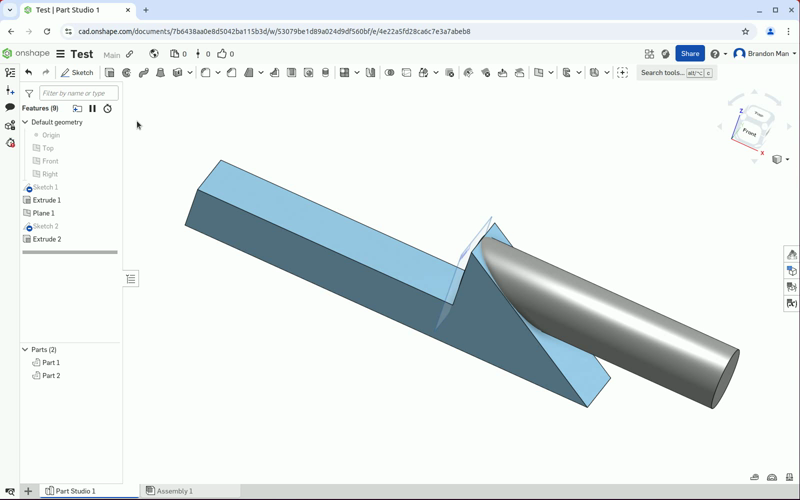
key(left, 2)
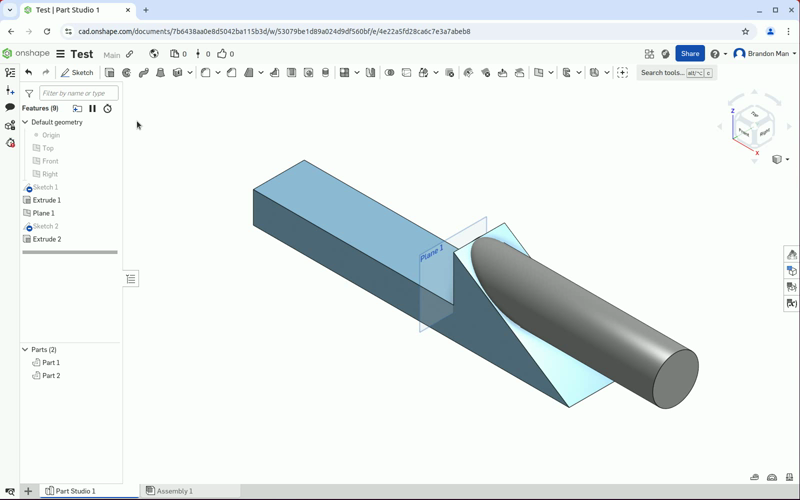
mouse_move(73, 189)
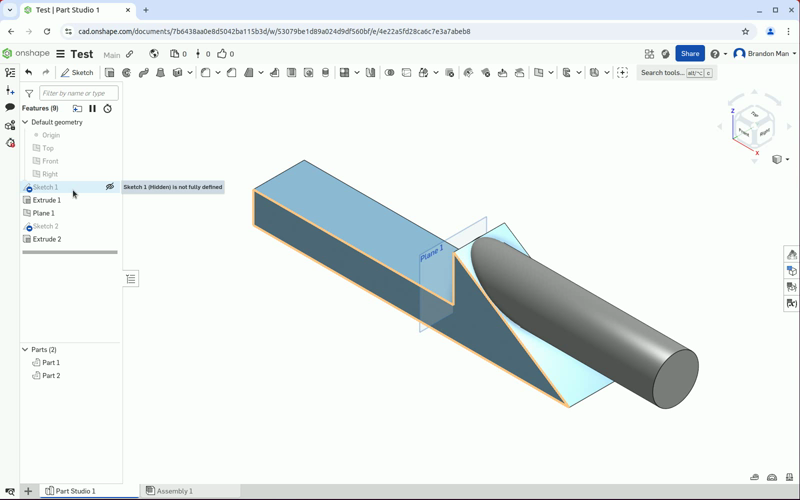
click(73, 189)